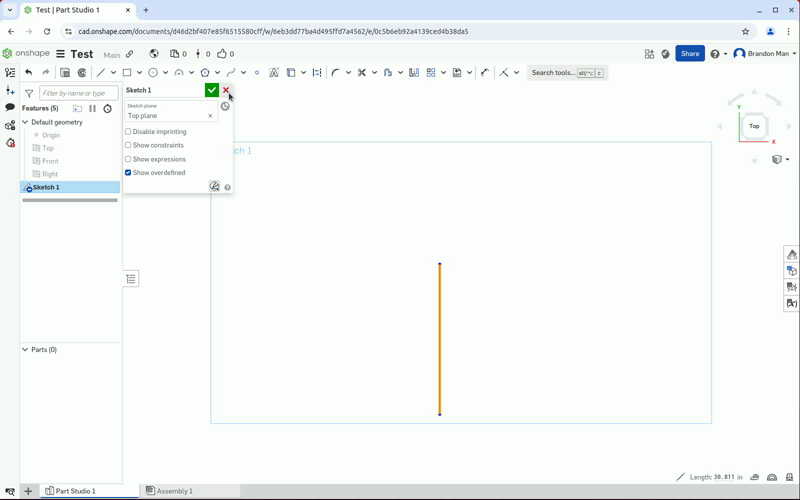
key(shift+h)
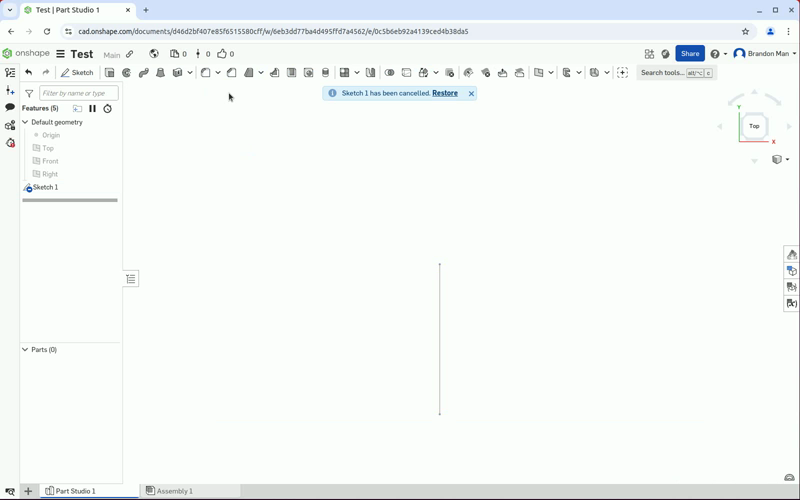
key(shift+s)
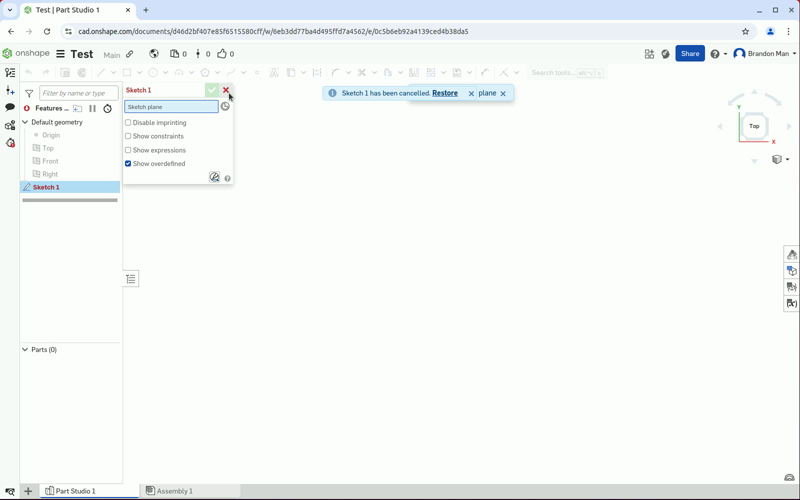
mouse_move(73, 150)
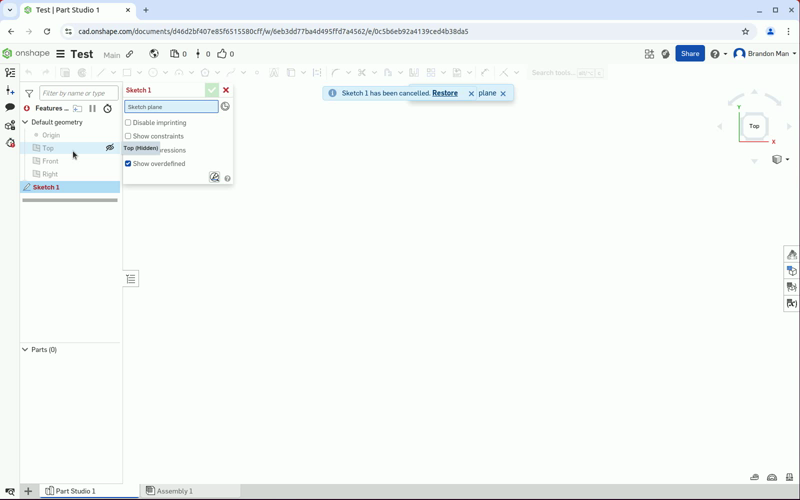
click(73, 150)
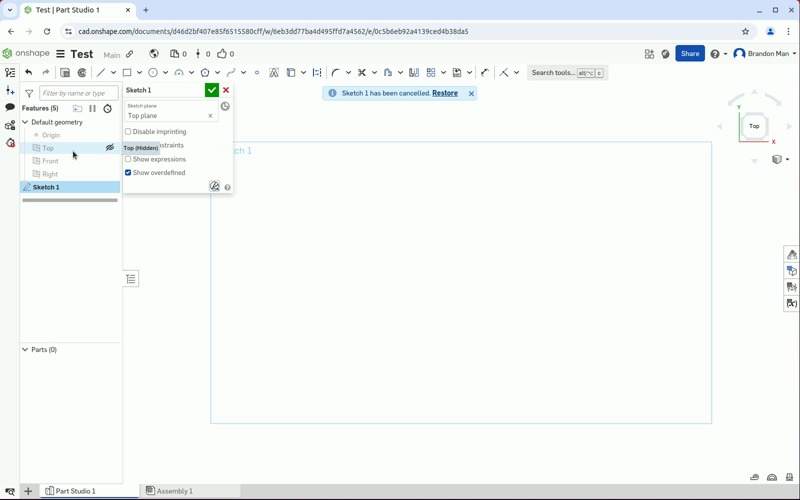
mouse_move(73, 352)
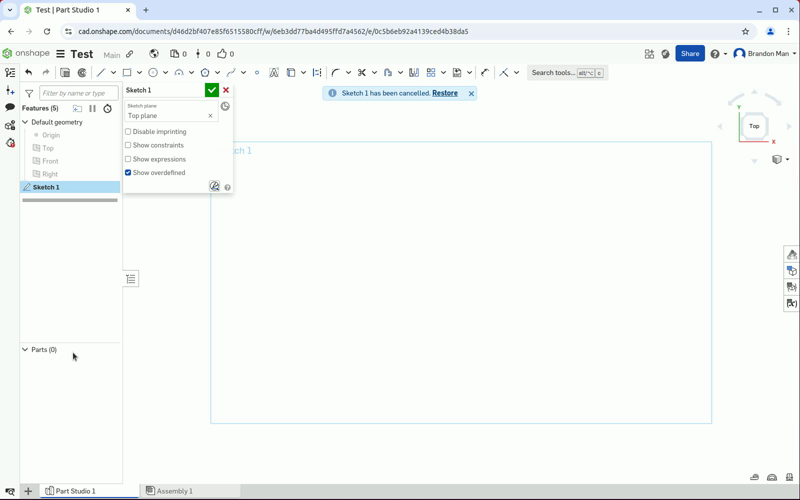
key(y)
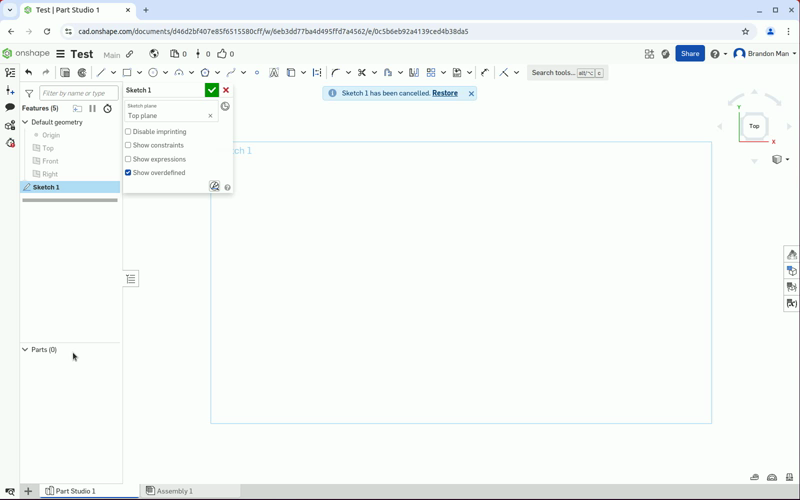
key(l)
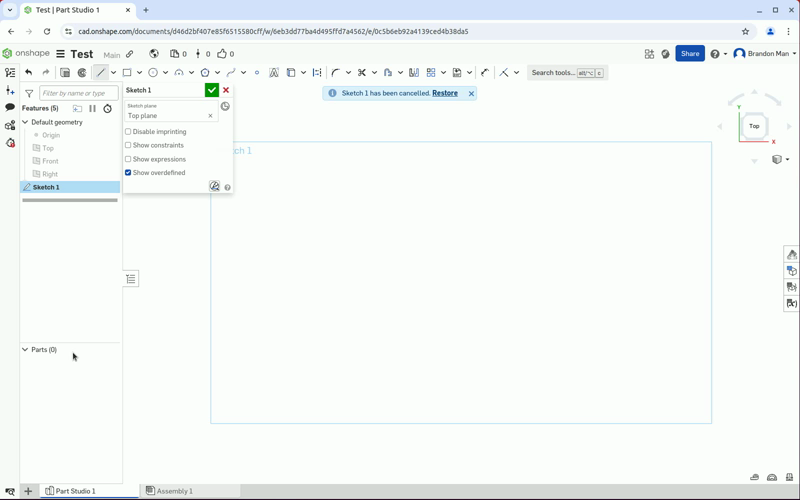
key_down(shift)
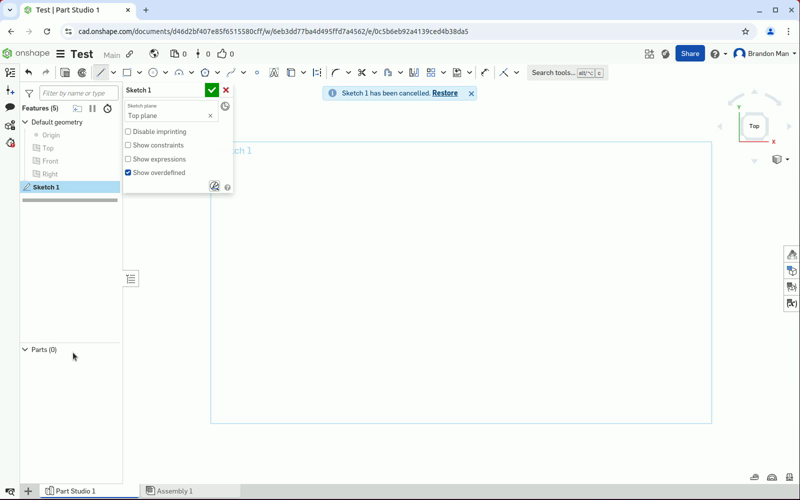
mouse_move(348, 395)
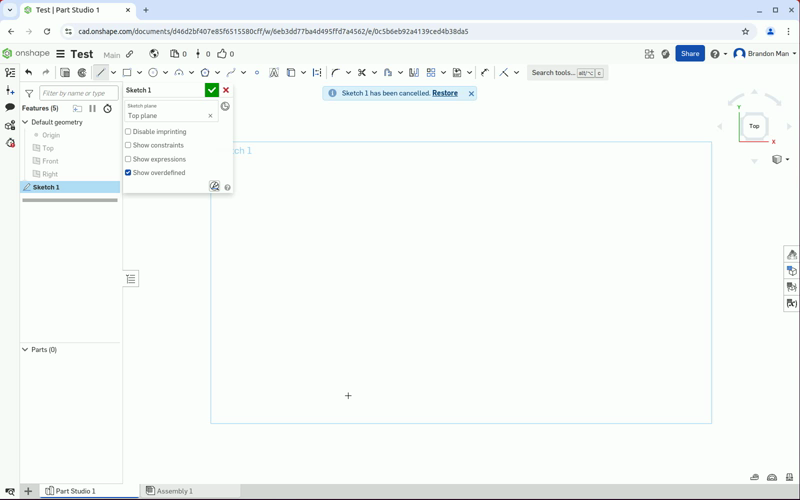
click(348, 395)
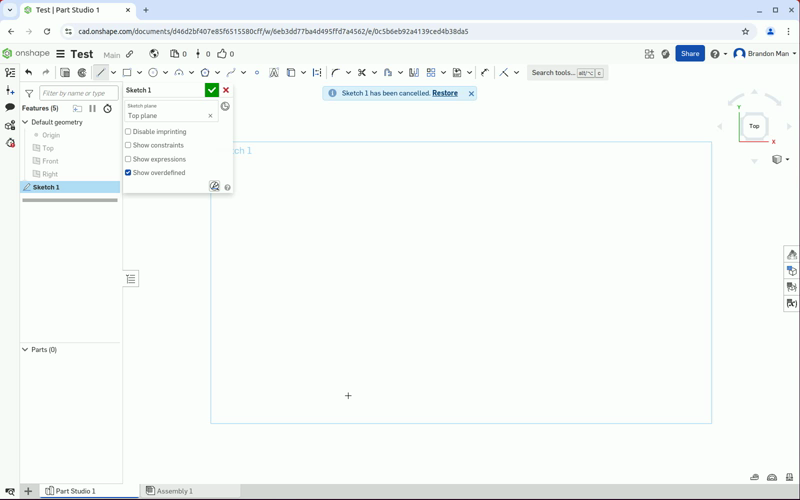
key_up(shift)
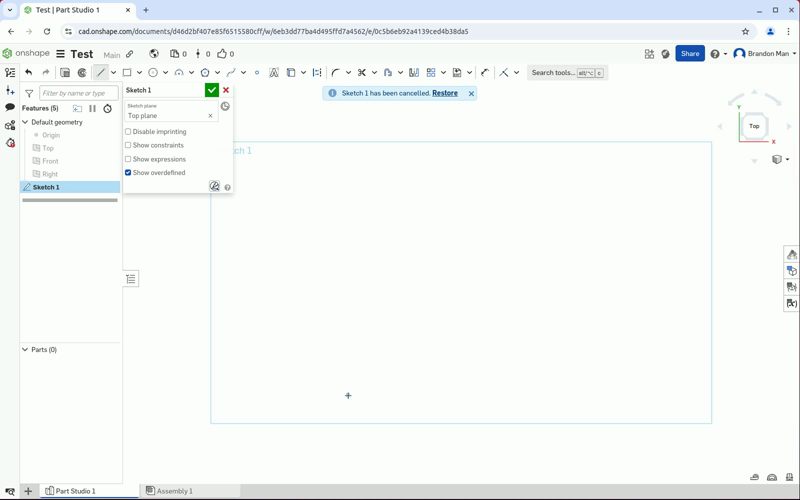
key_down(shift)
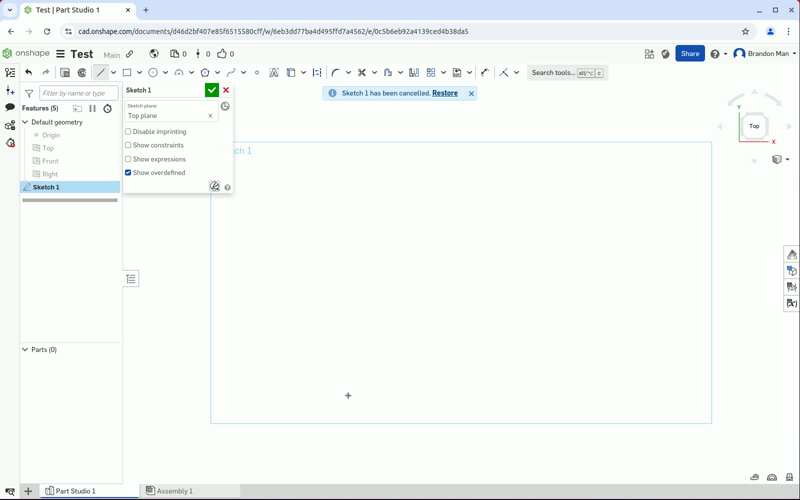
mouse_move(572, 395)
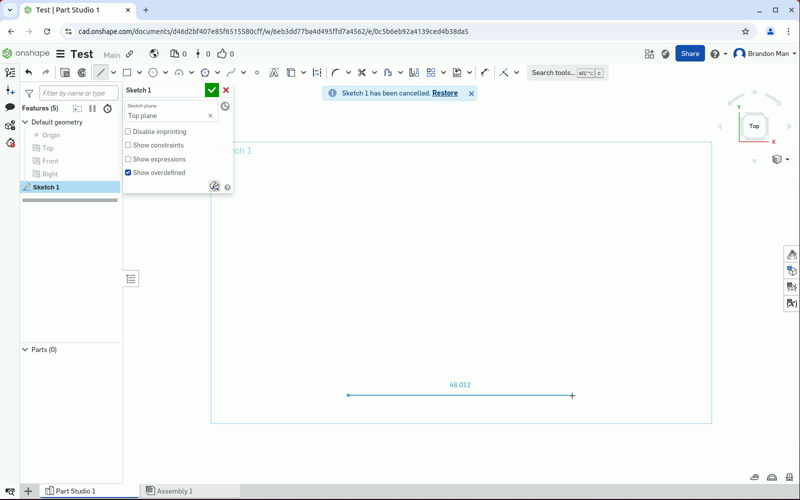
click(572, 395)
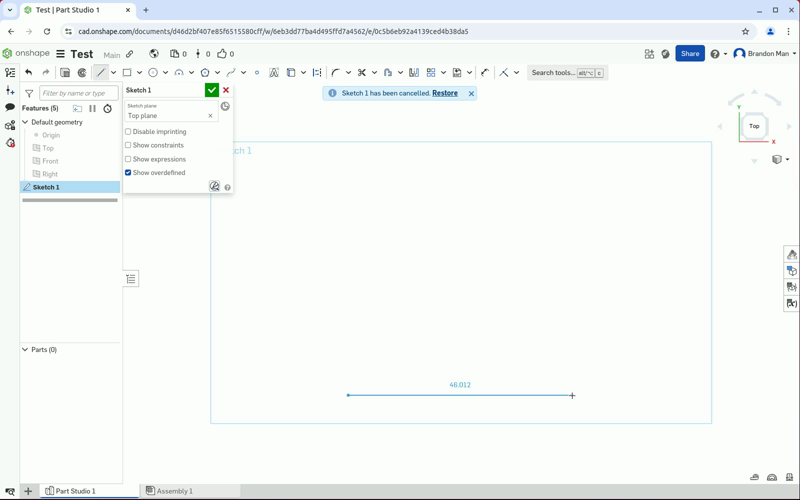
key_up(shift)
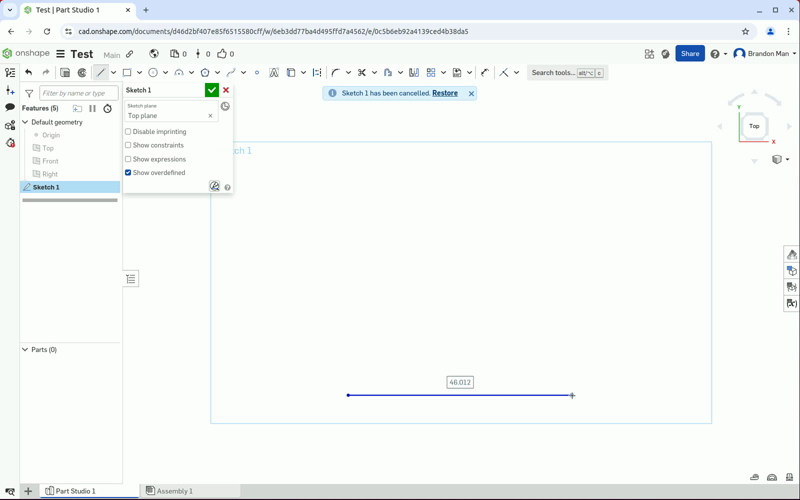
key_down(shift)
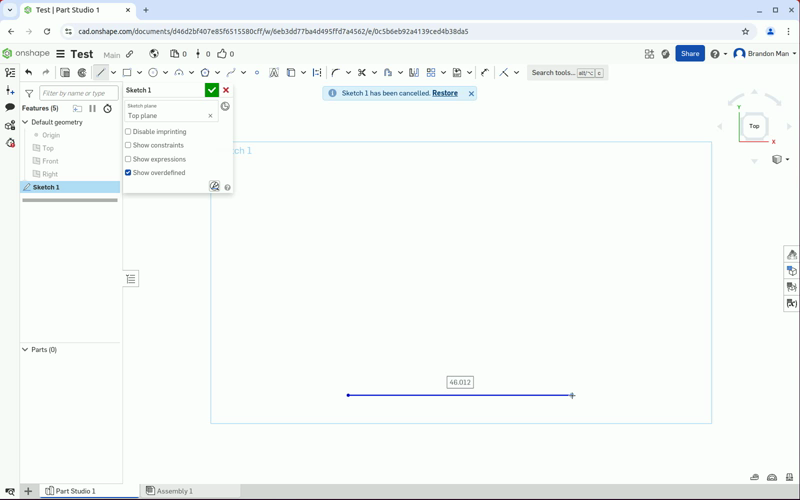
mouse_move(572, 171)
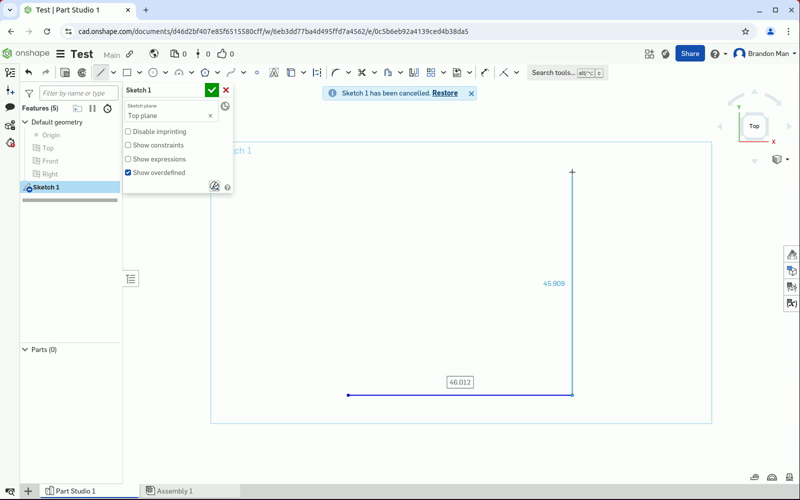
click(572, 171)
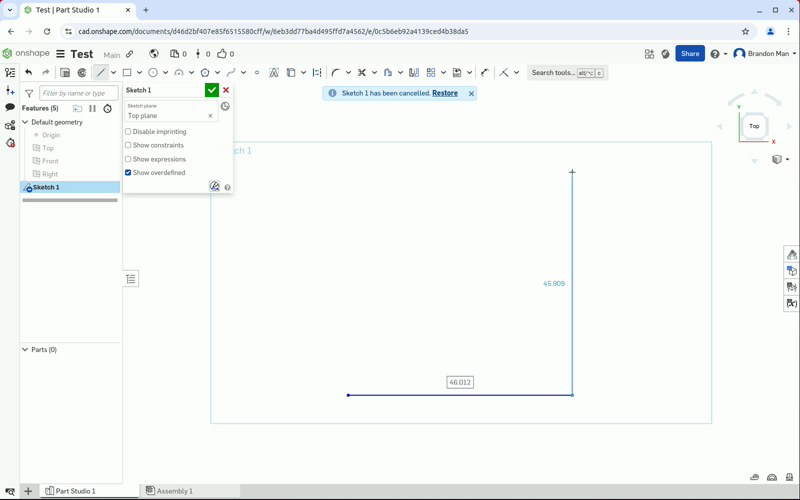
key_up(shift)
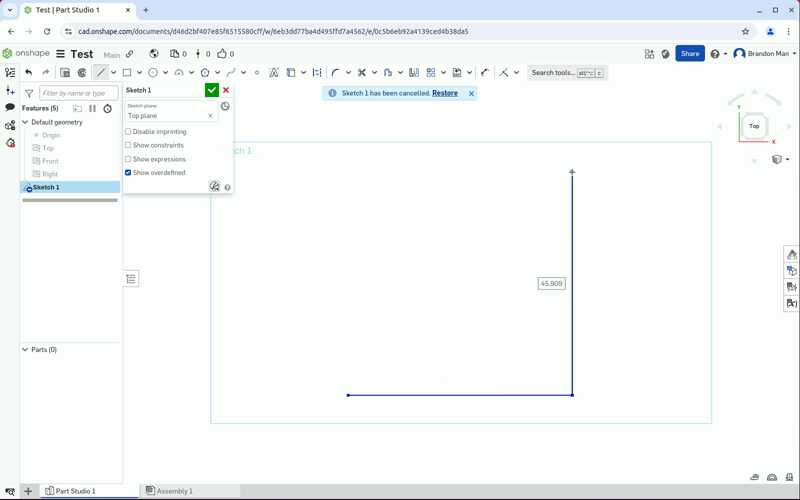
key_down(shift)
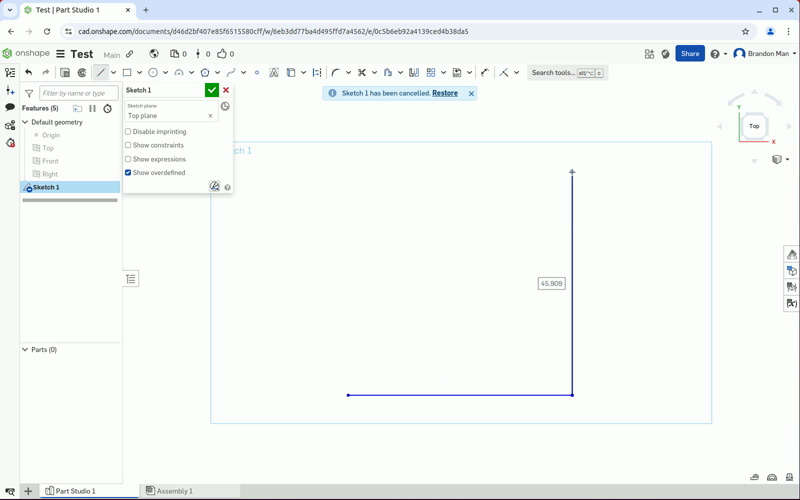
mouse_move(348, 171)
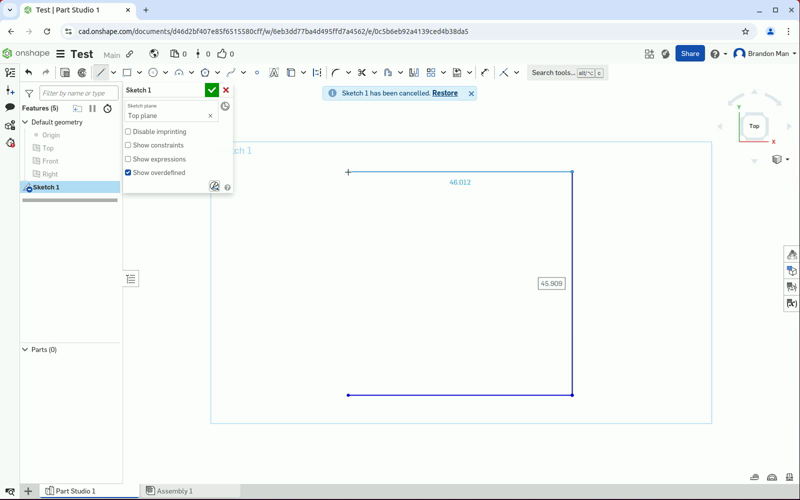
click(348, 171)
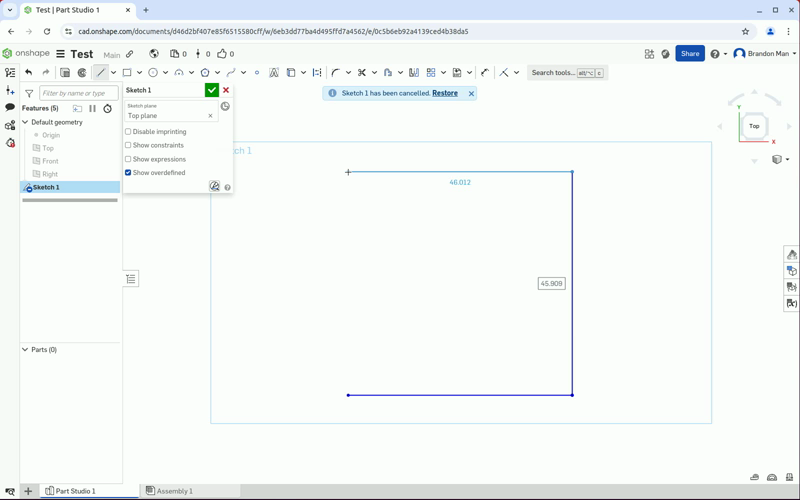
key_up(shift)
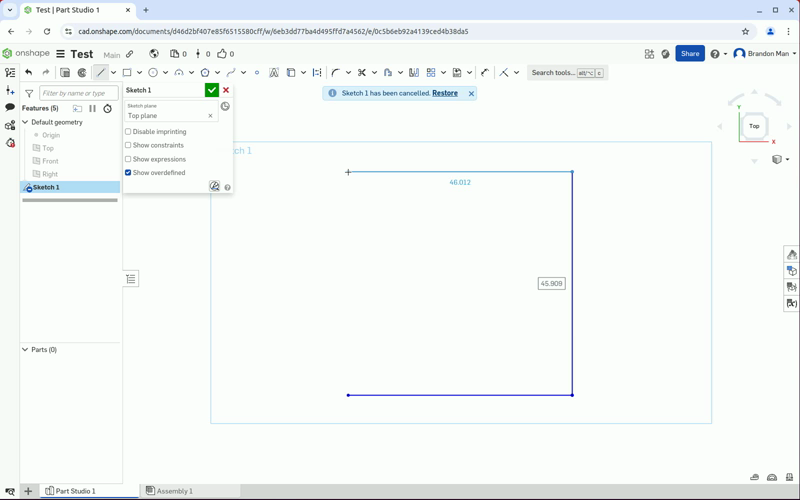
key_down(shift)
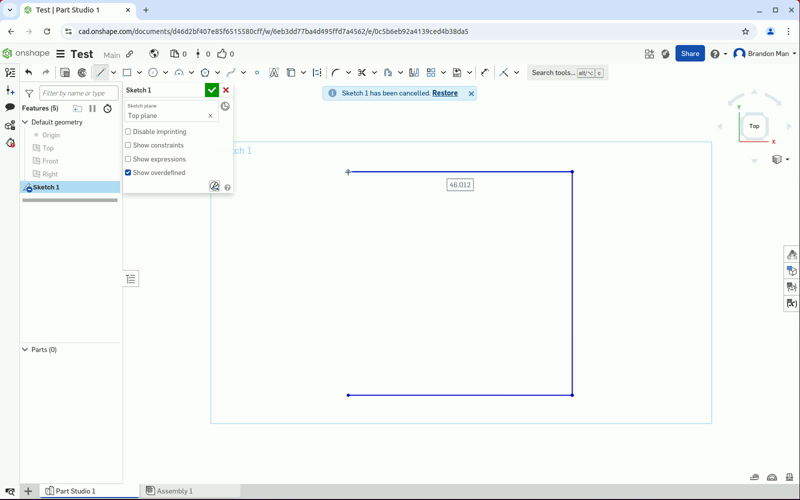
mouse_move(348, 395)
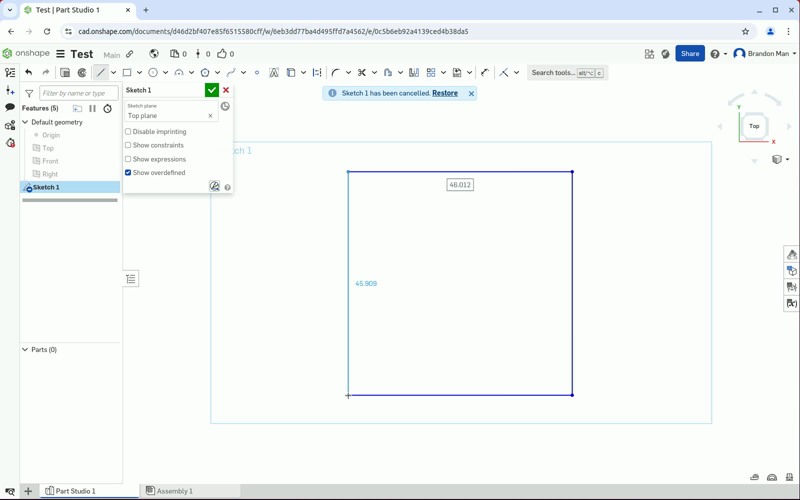
key_up(shift)
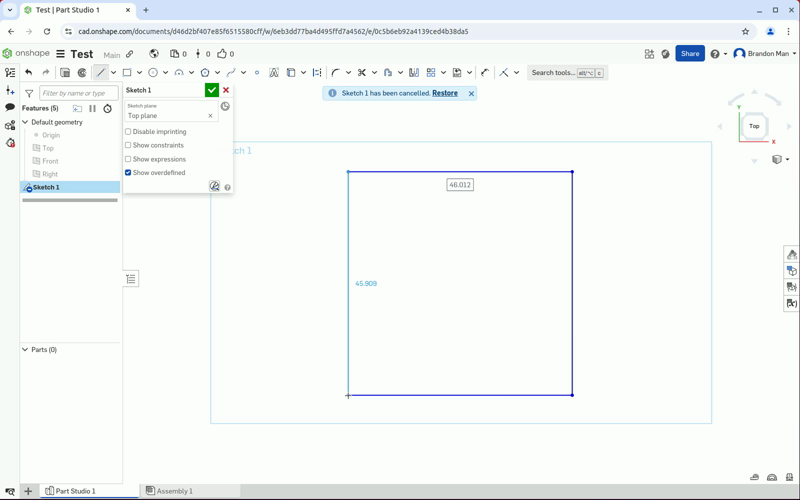
click(348, 395)
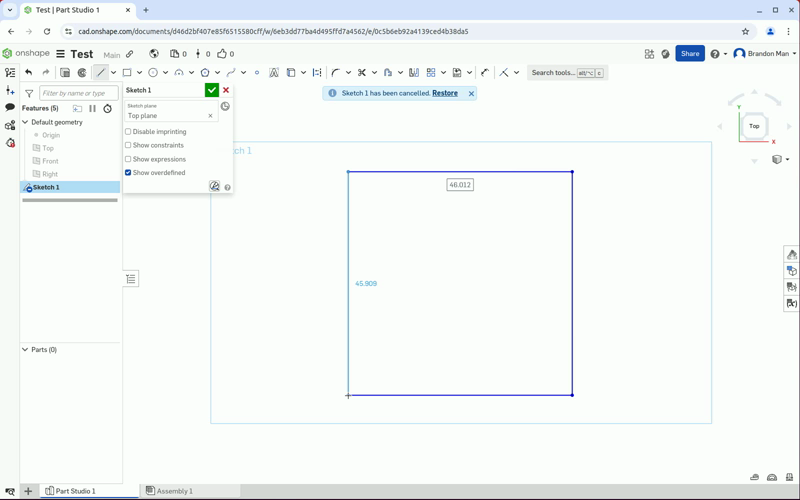
key(esc)
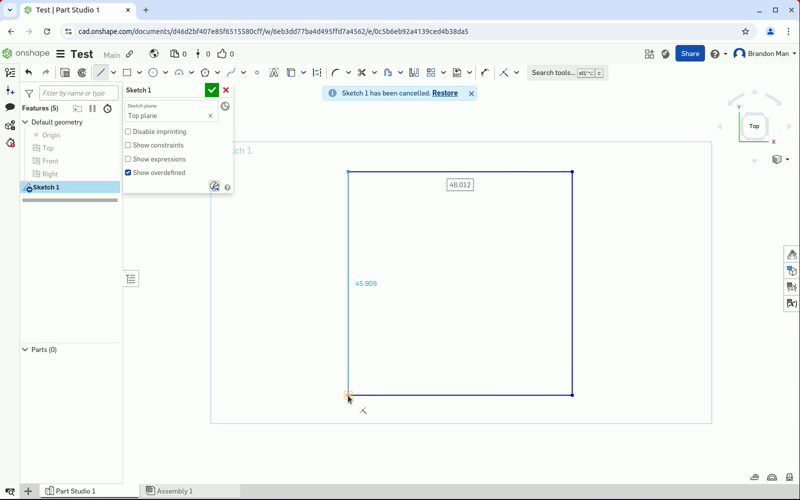
key(l)
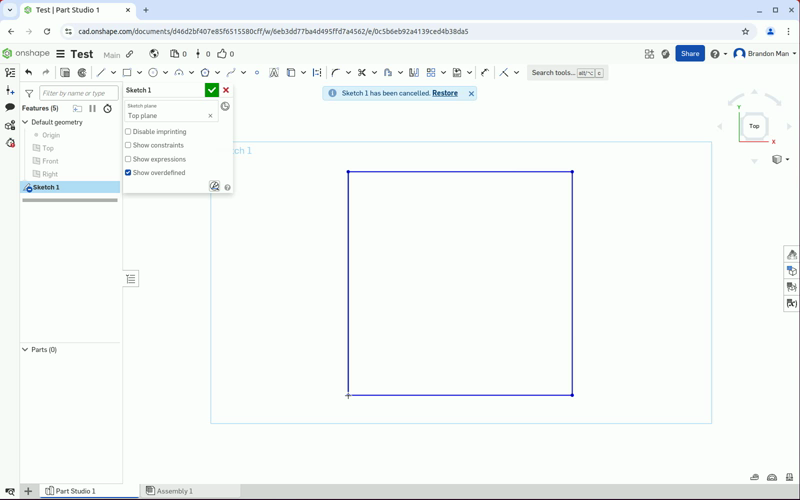
key_down(shift)
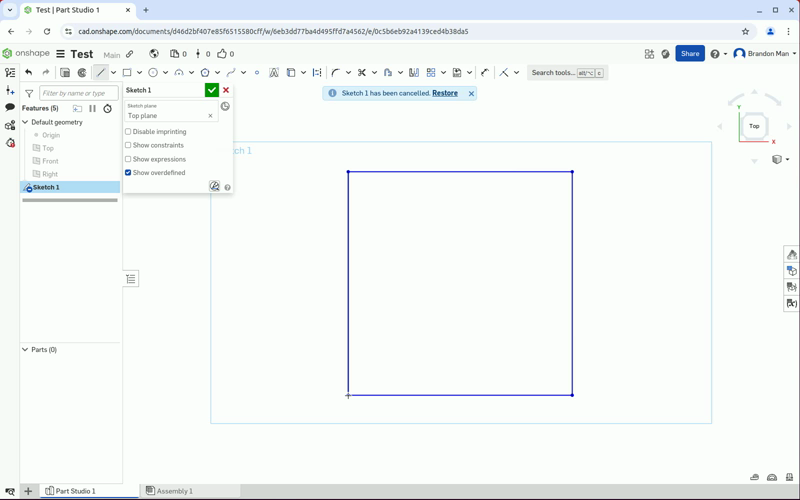
mouse_move(378, 364)
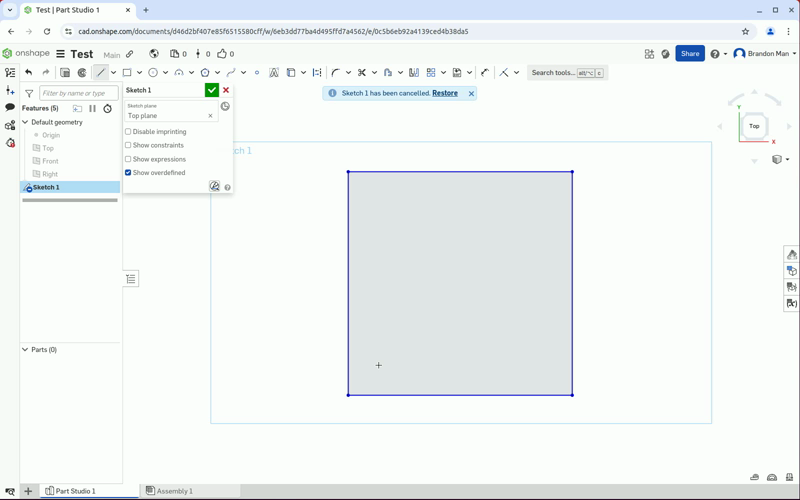
click(378, 364)
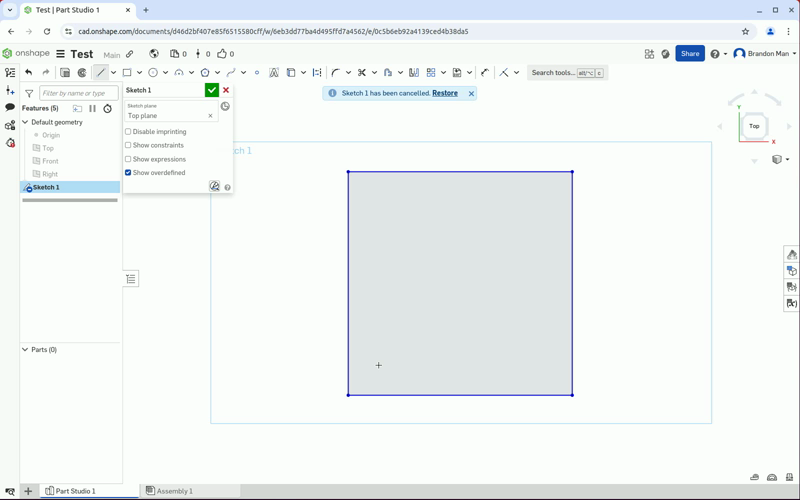
key_up(shift)
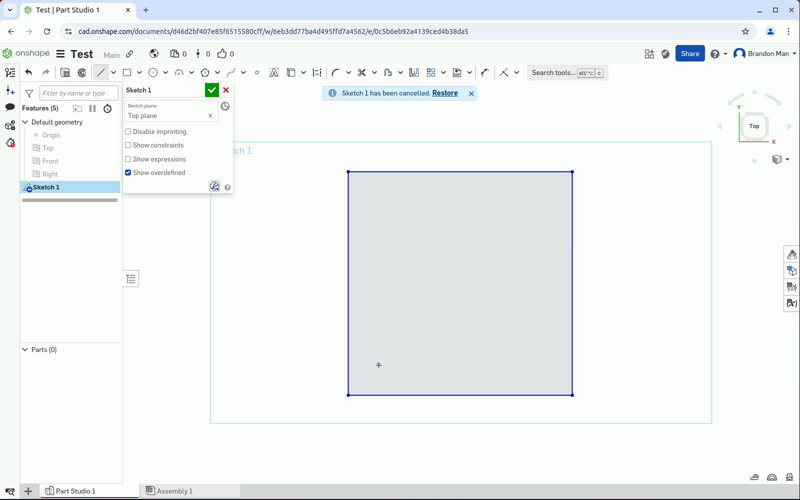
key_down(shift)
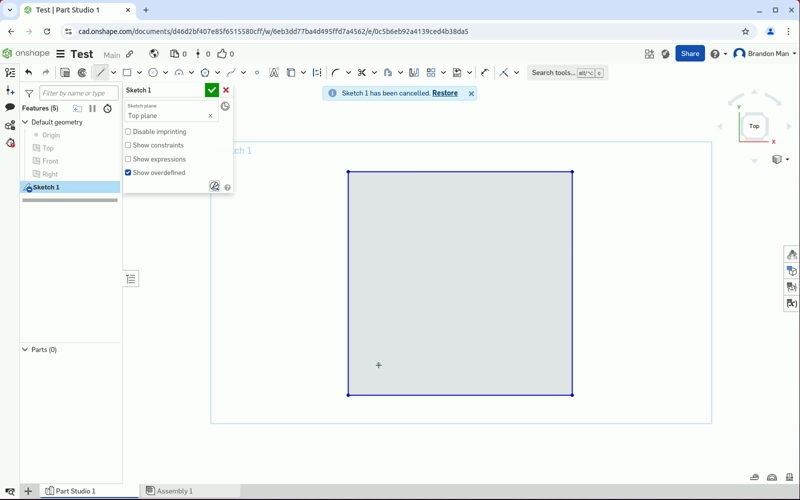
mouse_move(541, 364)
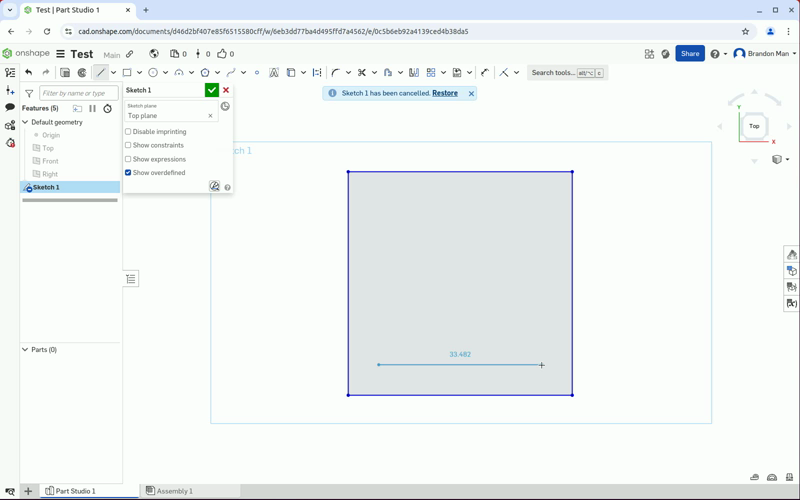
click(541, 364)
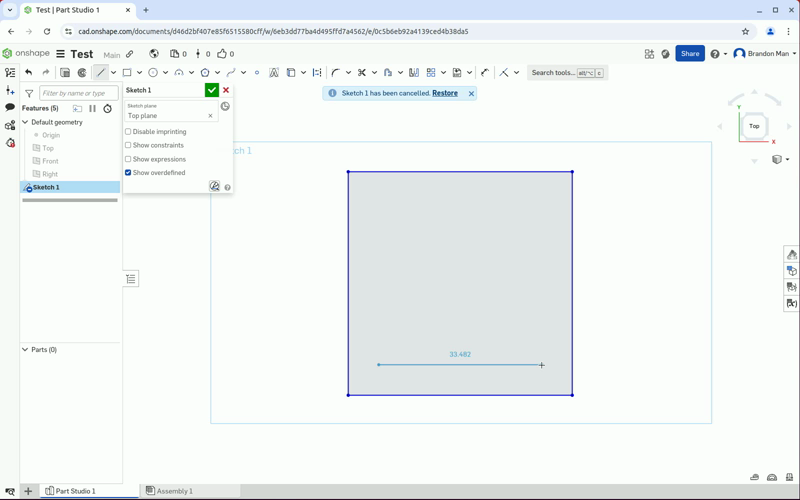
key_up(shift)
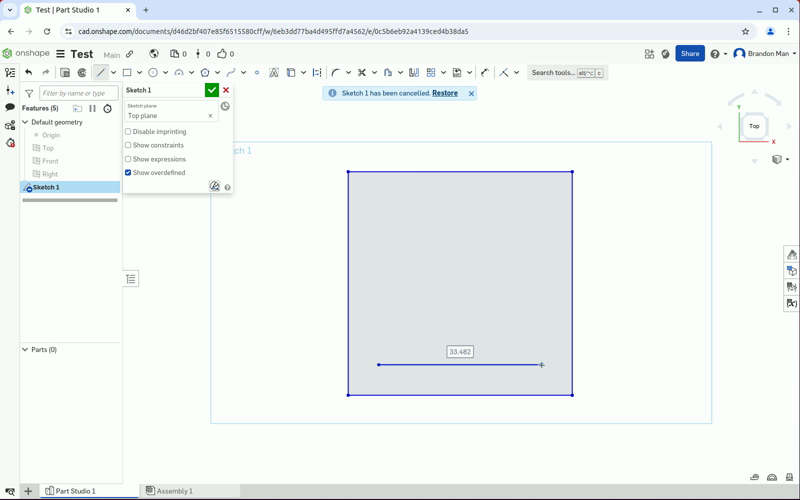
key_down(shift)
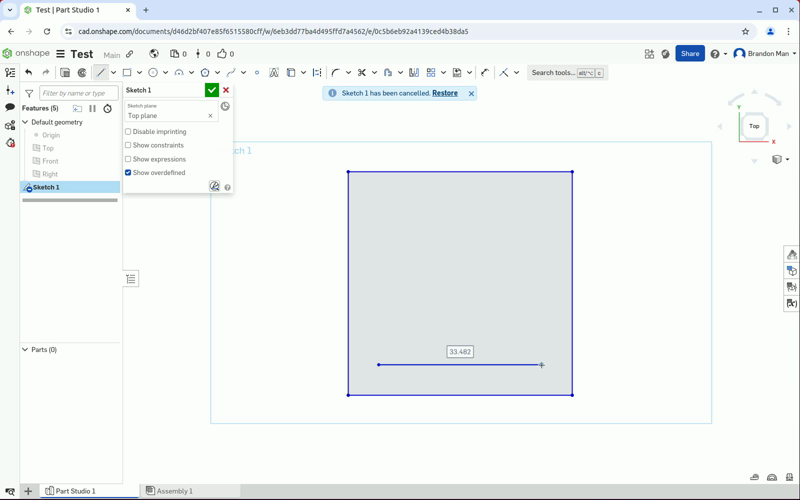
mouse_move(541, 202)
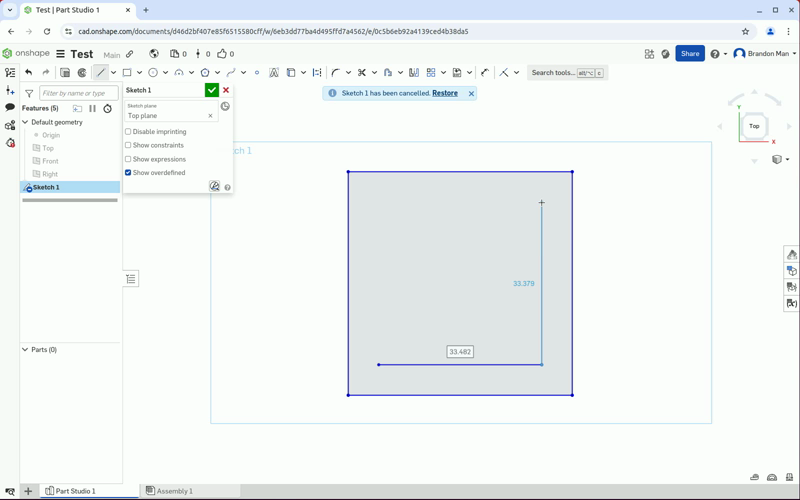
click(541, 202)
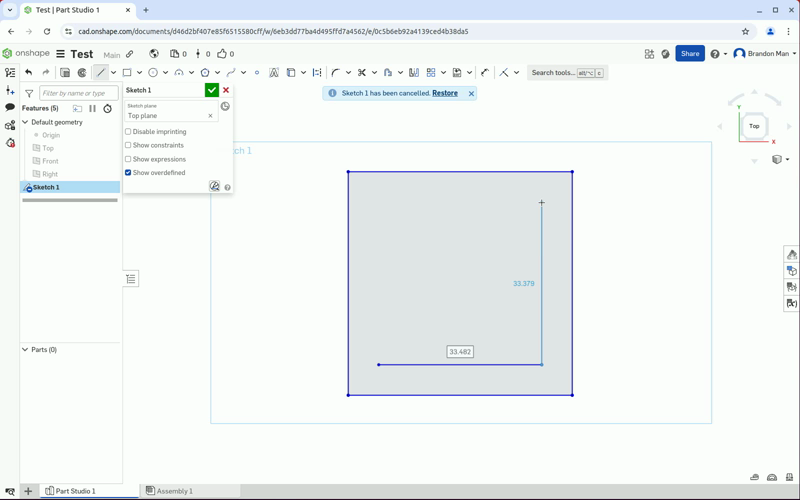
key_up(shift)
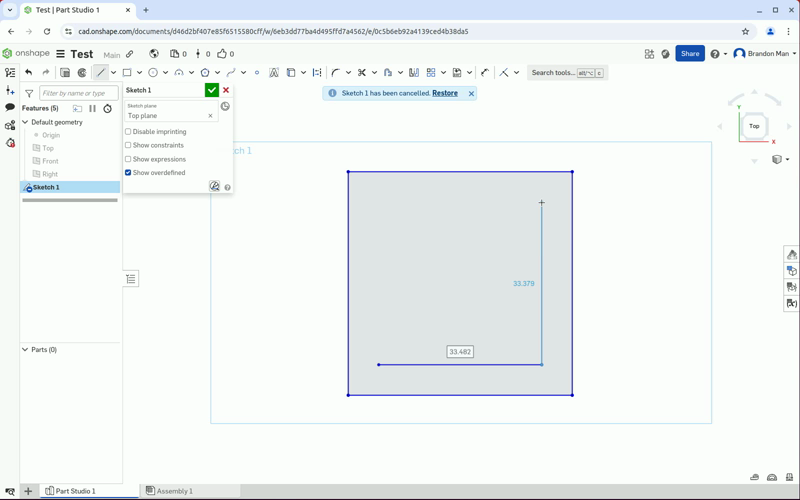
key_down(shift)
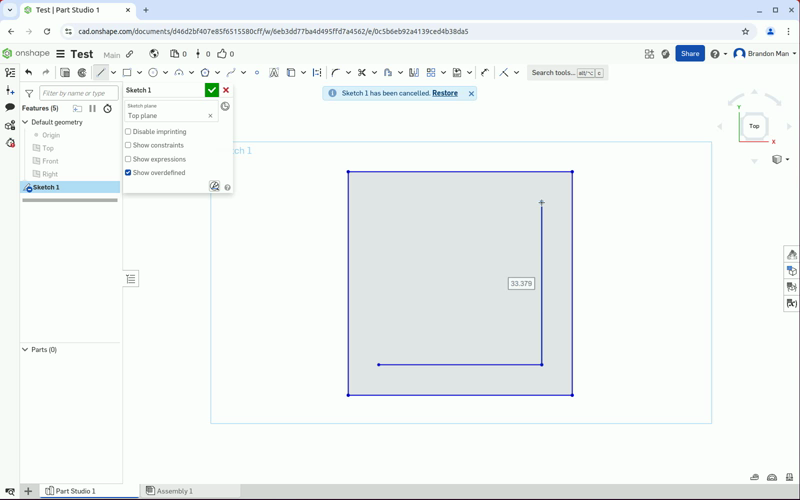
mouse_move(378, 202)
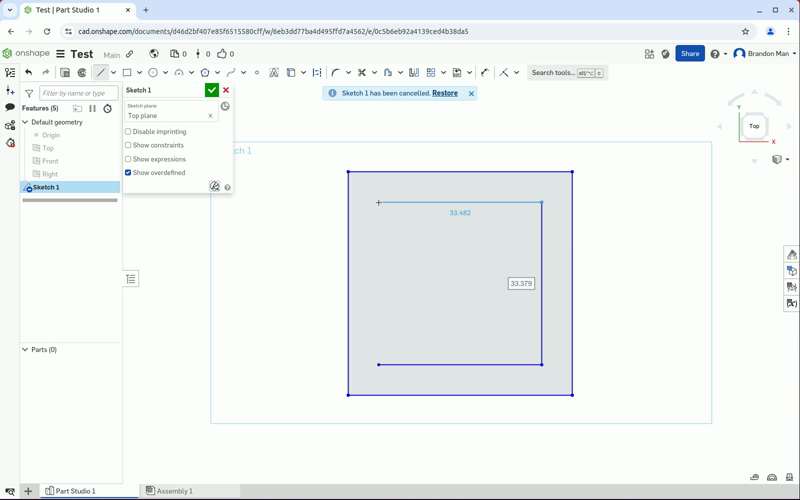
click(378, 202)
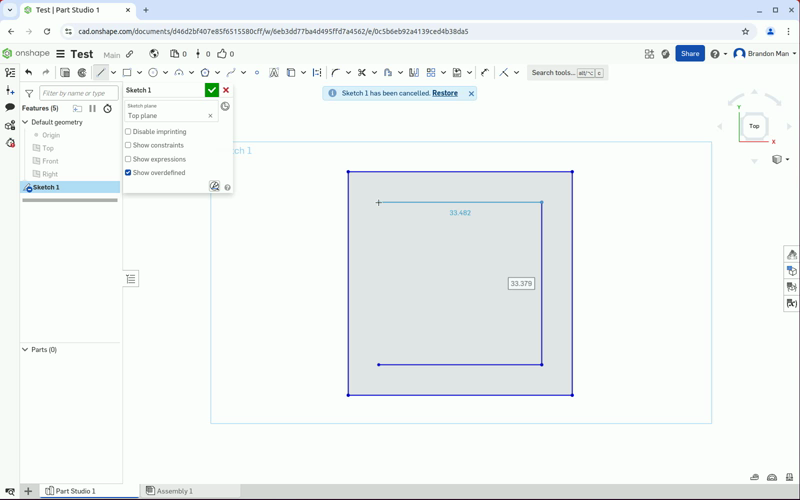
key_up(shift)
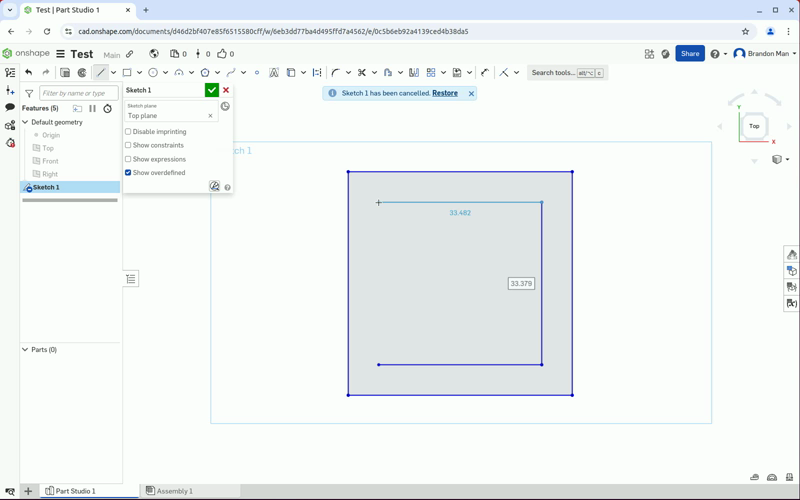
key_down(shift)
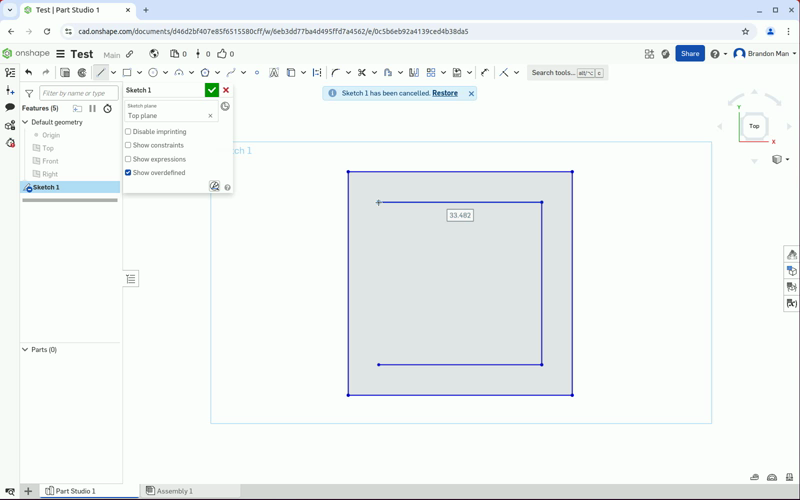
mouse_move(378, 364)
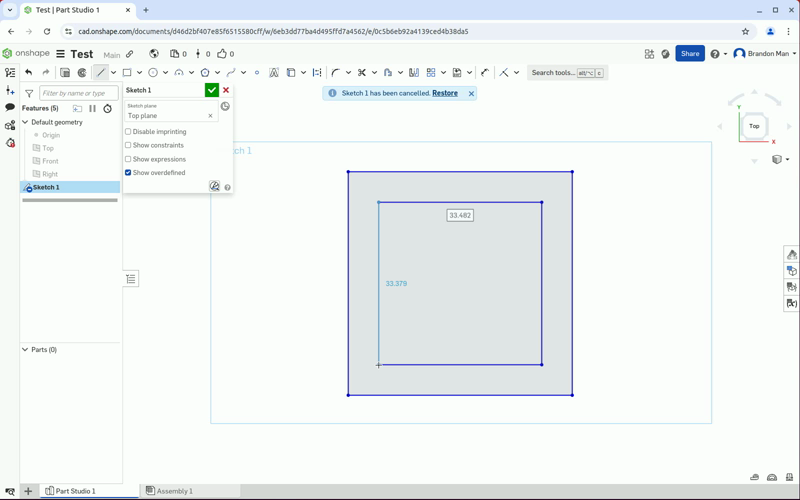
key_up(shift)
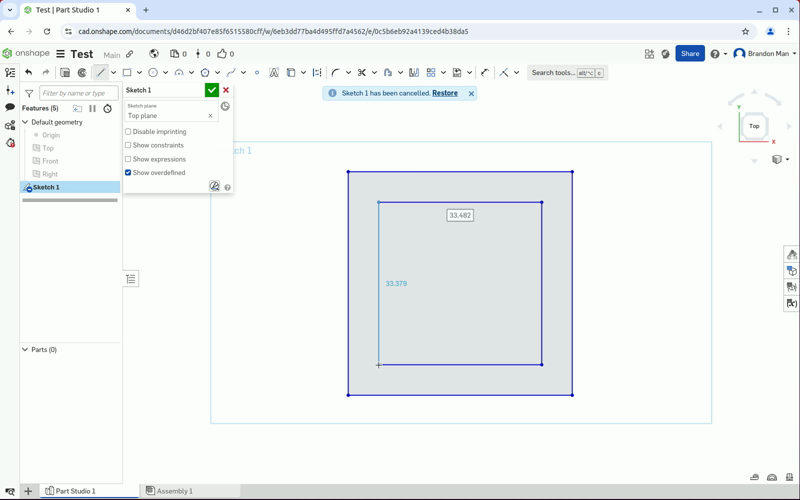
click(378, 364)
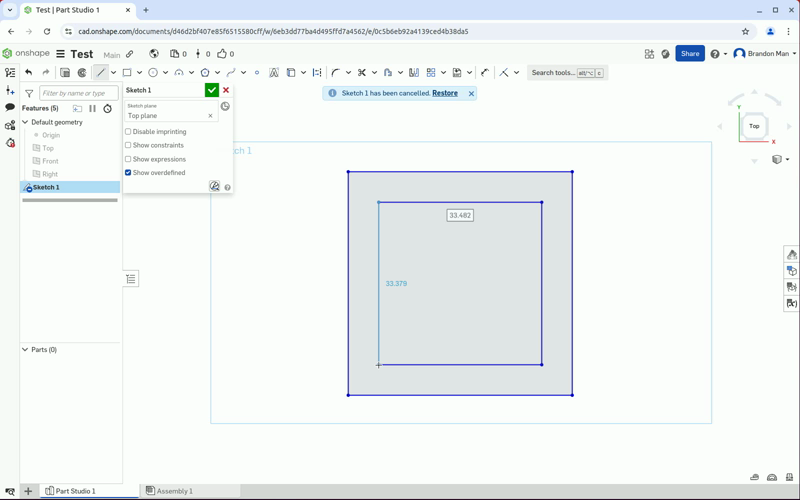
key(esc)
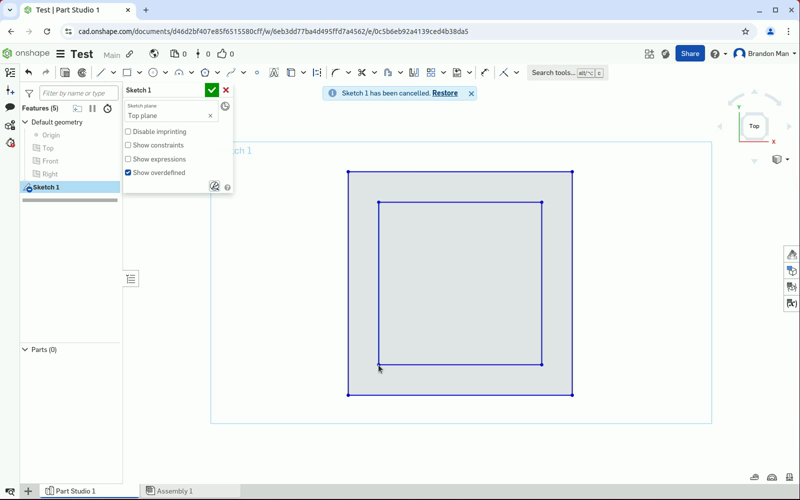
mouse_move(552, 379)
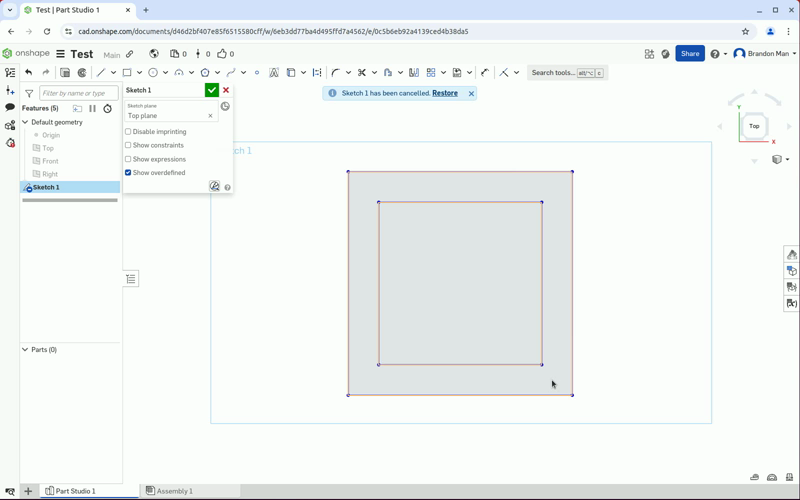
click(552, 379)
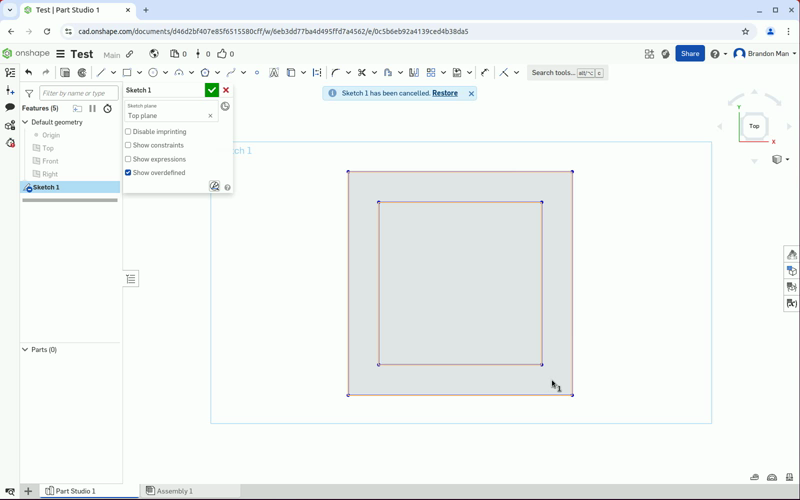
mouse_move(73, 352)
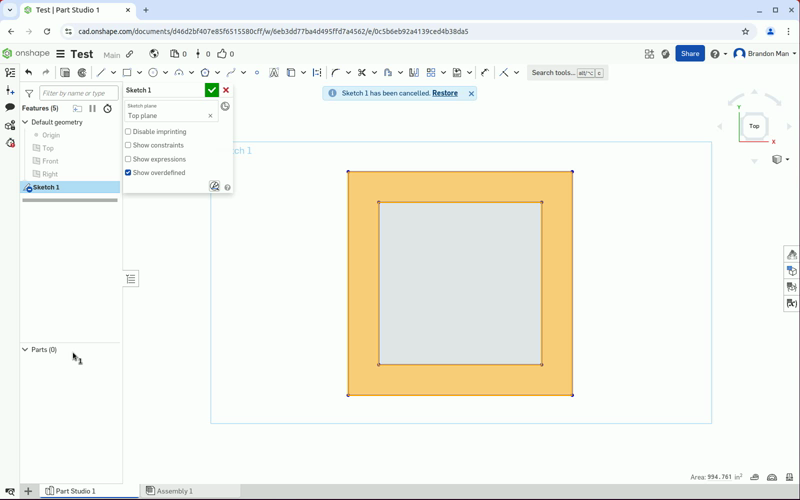
key(shift+y)
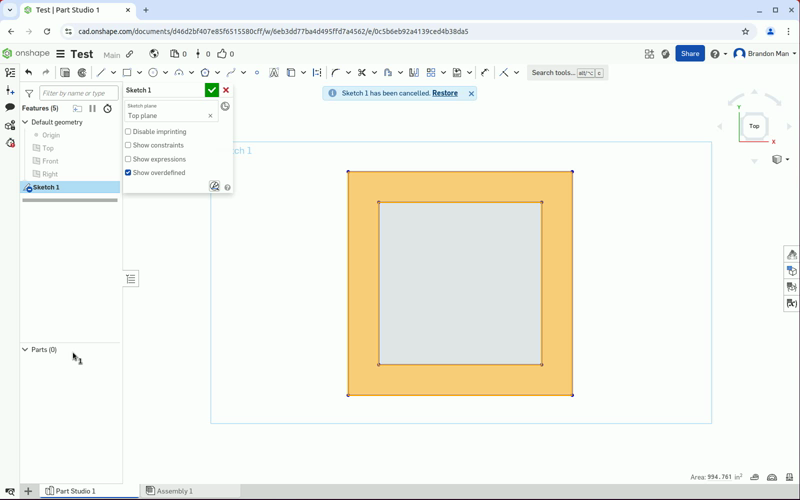
key(shift+e)
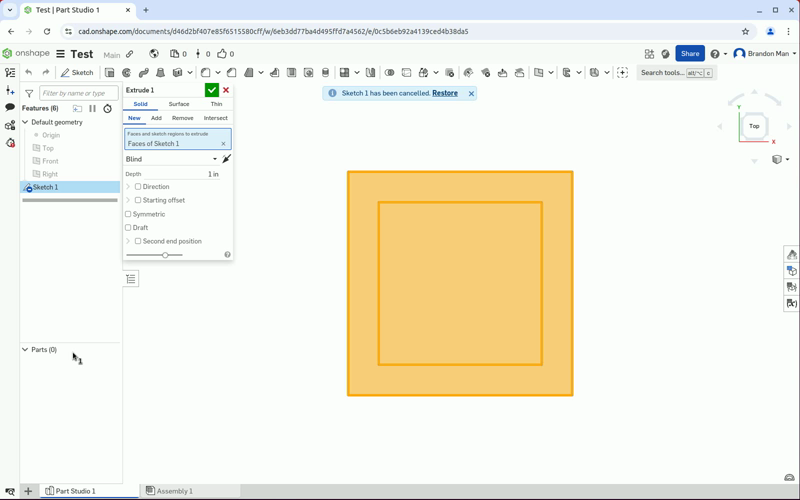
mouse_move(143, 106)
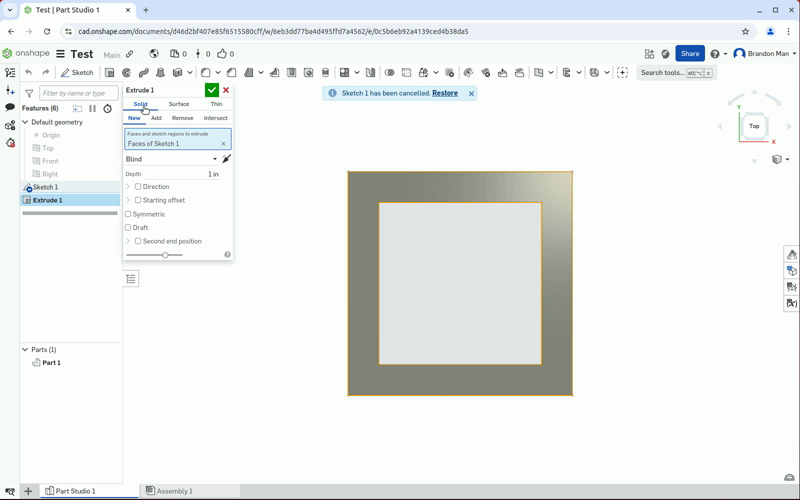
click(143, 106)
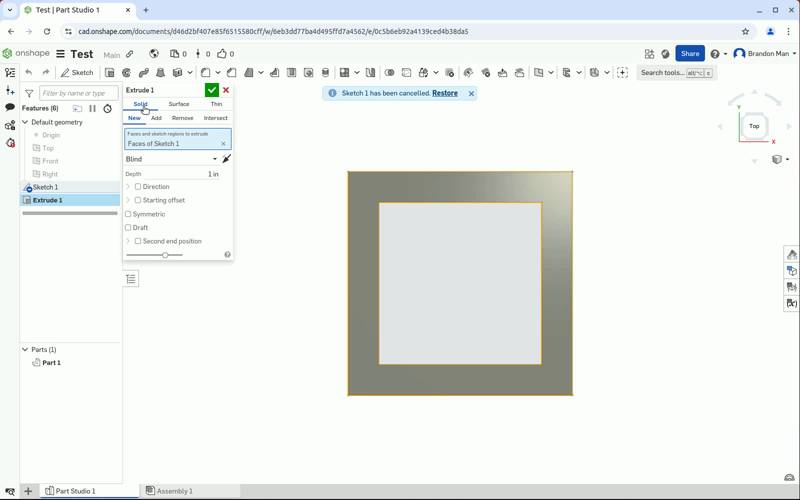
mouse_move(137, 120)
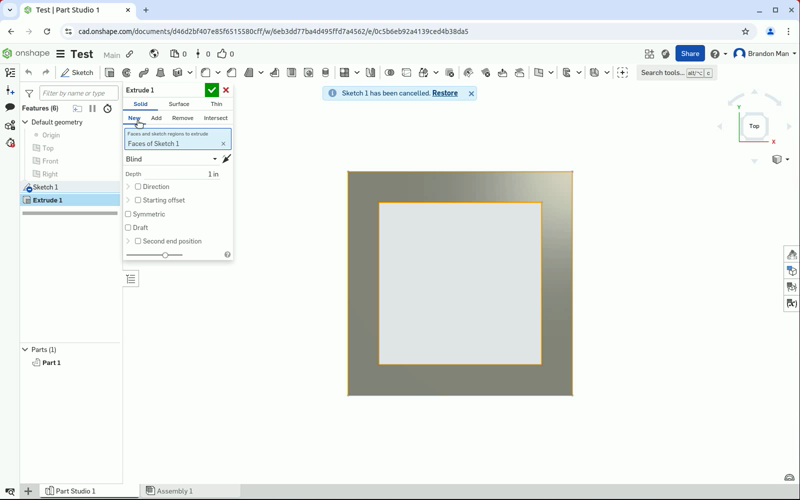
click(137, 120)
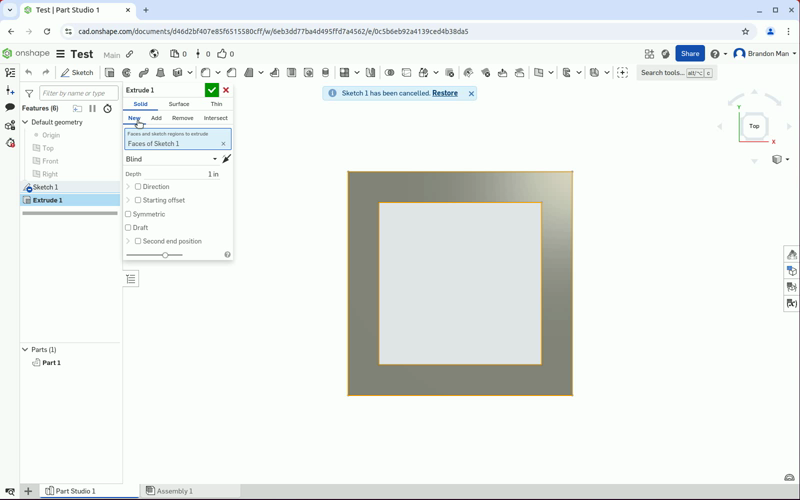
key(tab, 4)
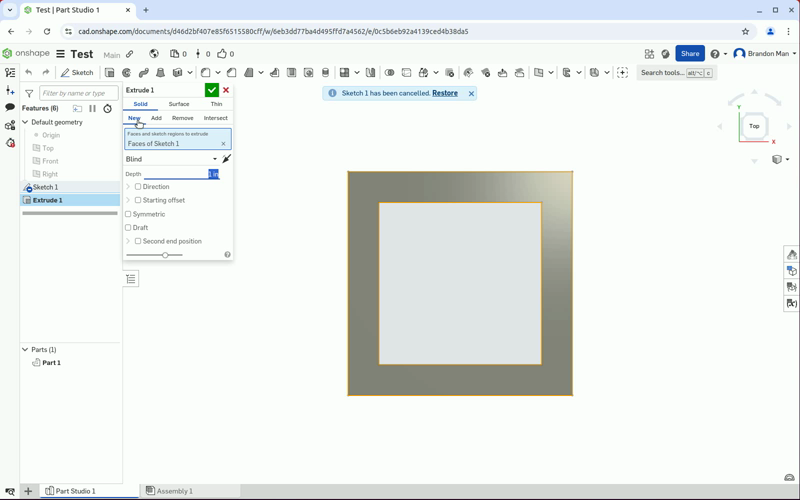
text(1.204)
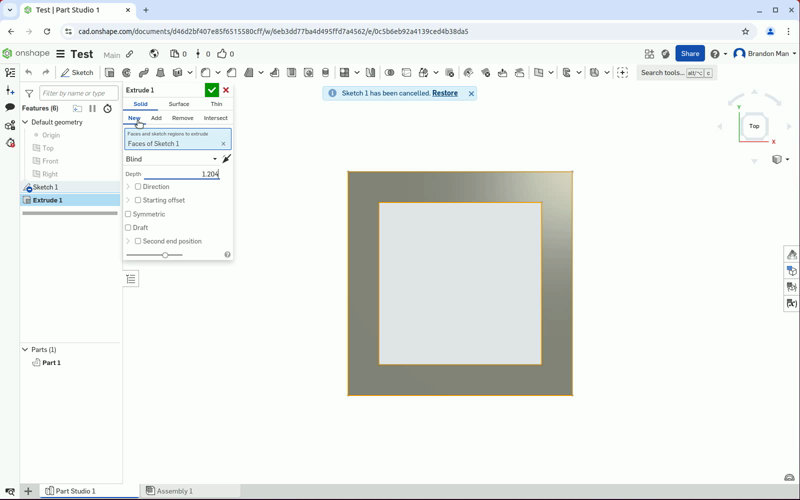
key(enter)
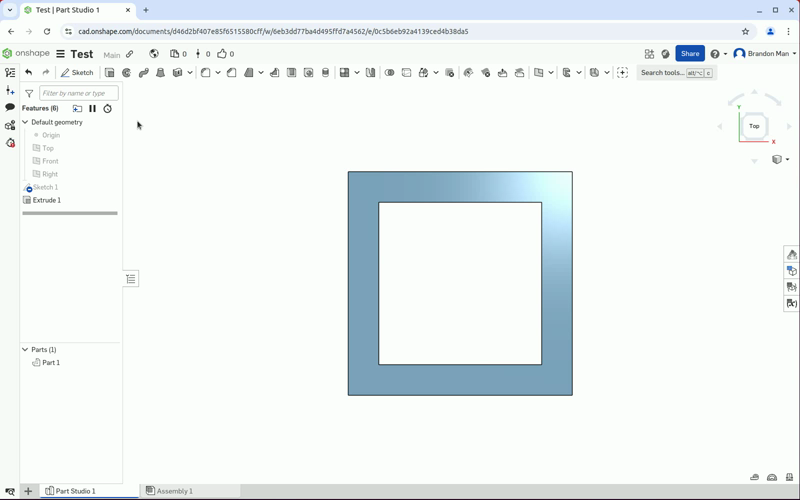
key(shift+h)
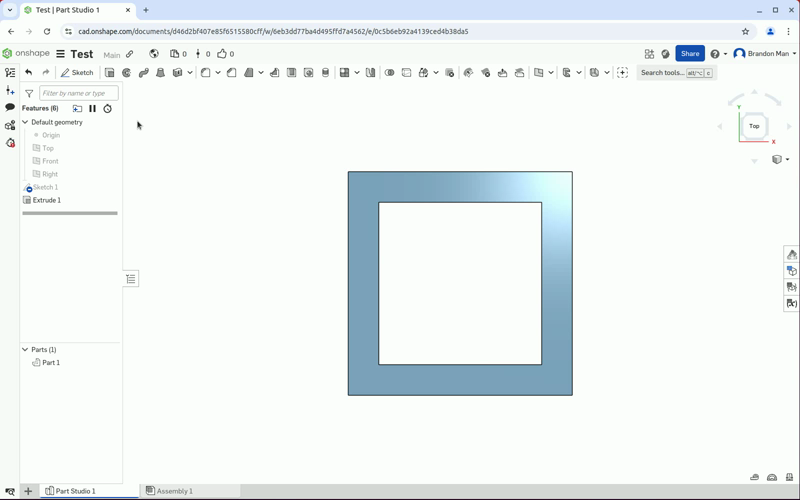
key(shift+h)
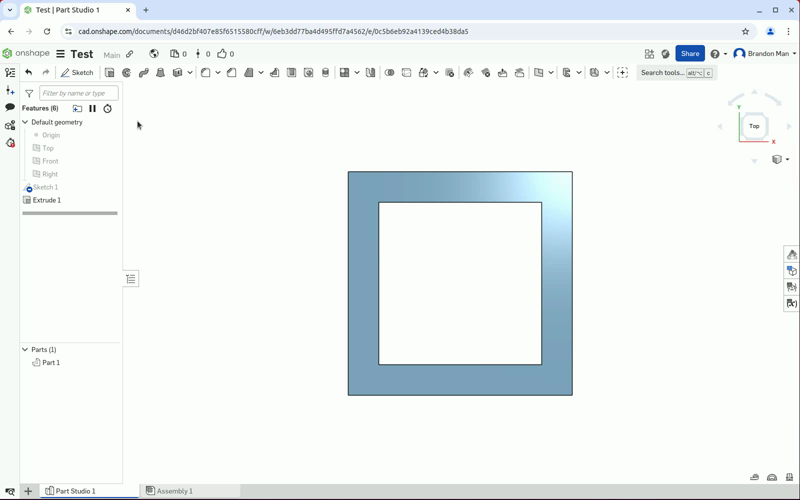
mouse_move(73, 189)
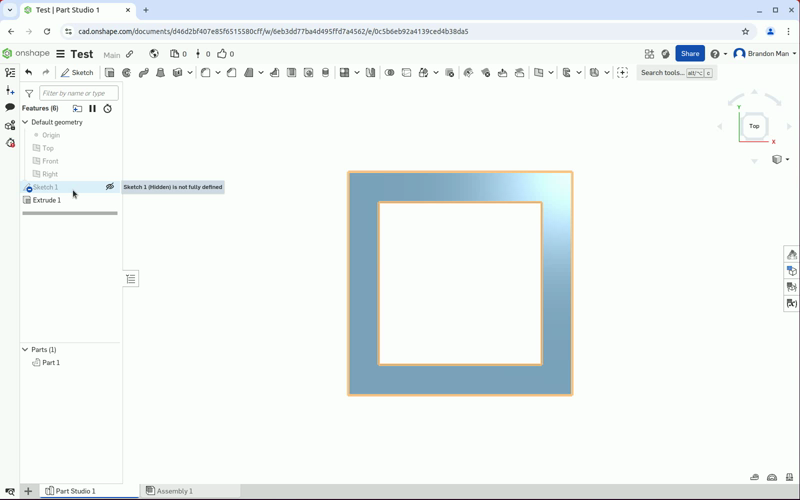
click(73, 189)
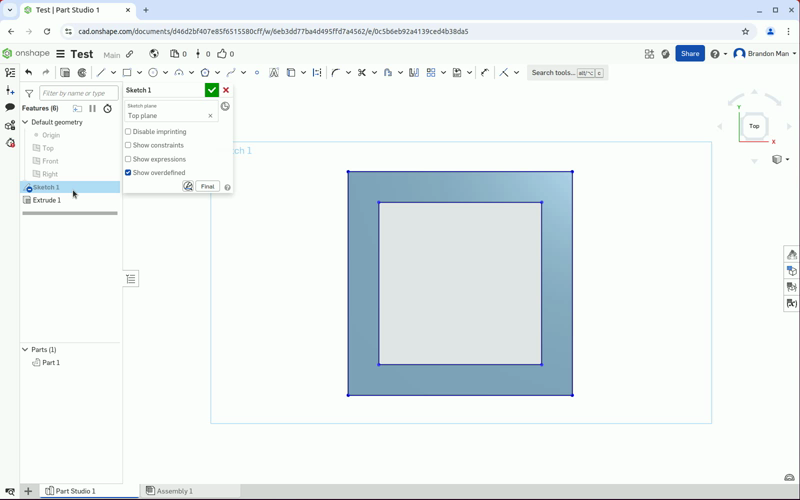
mouse_move(229, 92)
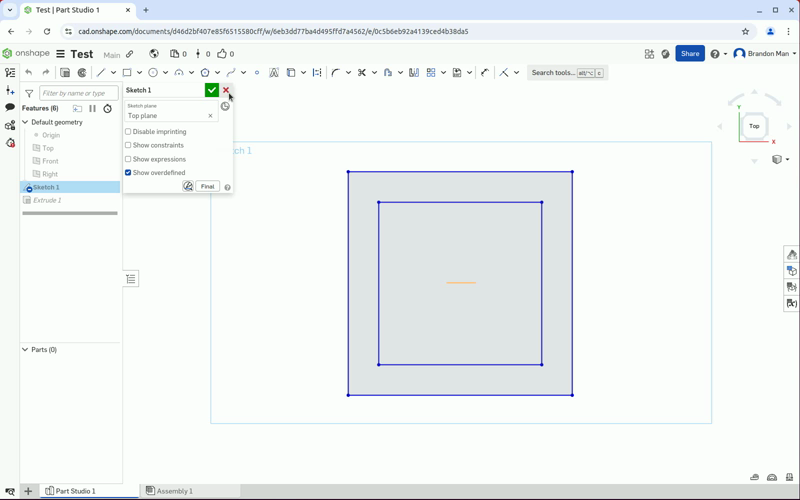
click(229, 92)
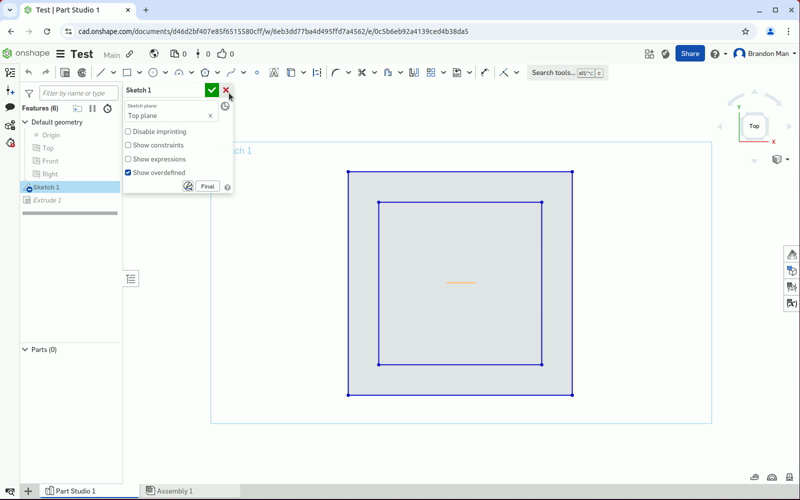
key(shift+s)
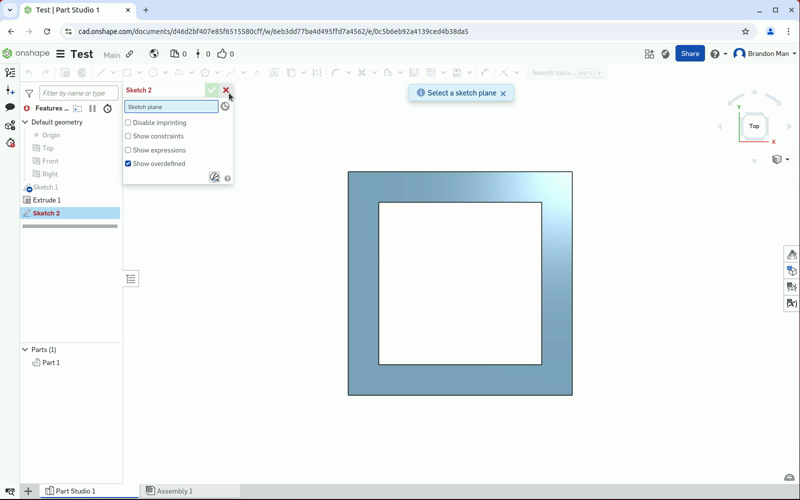
mouse_move(73, 150)
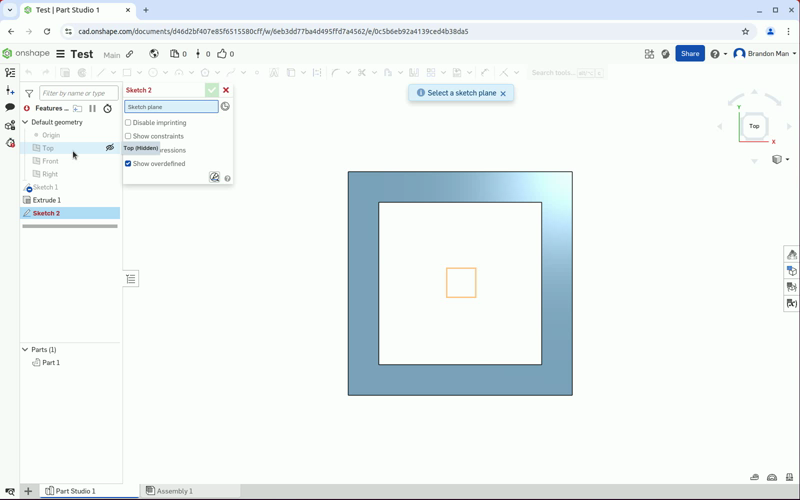
click(73, 150)
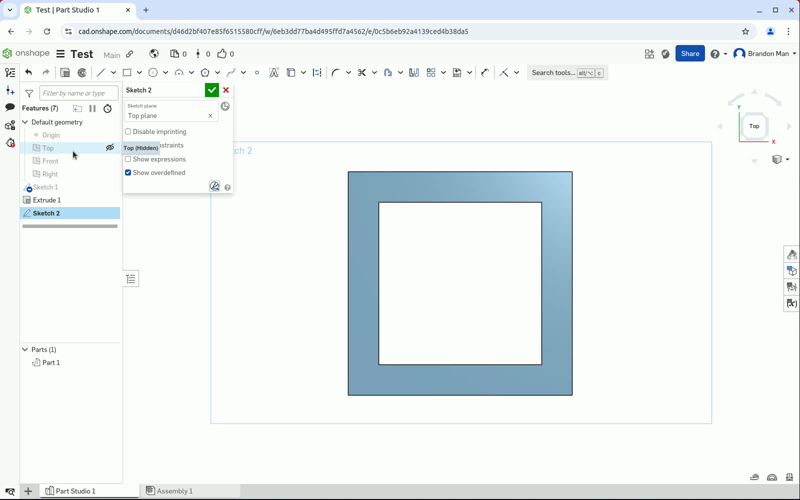
mouse_move(73, 352)
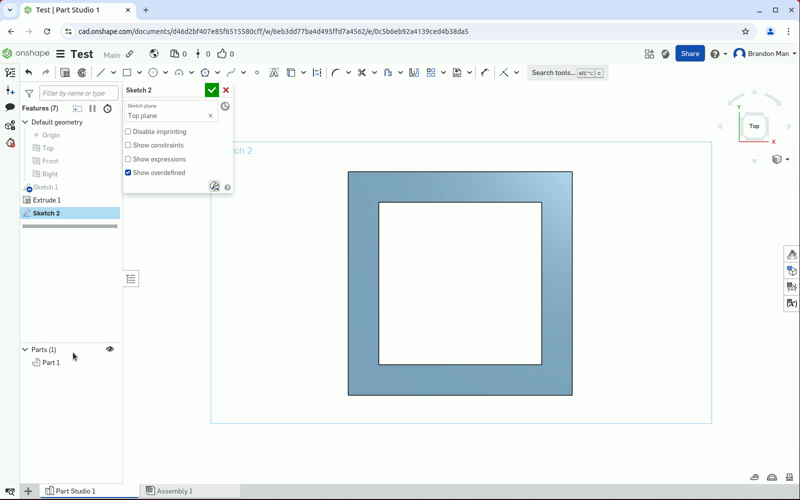
key(y)
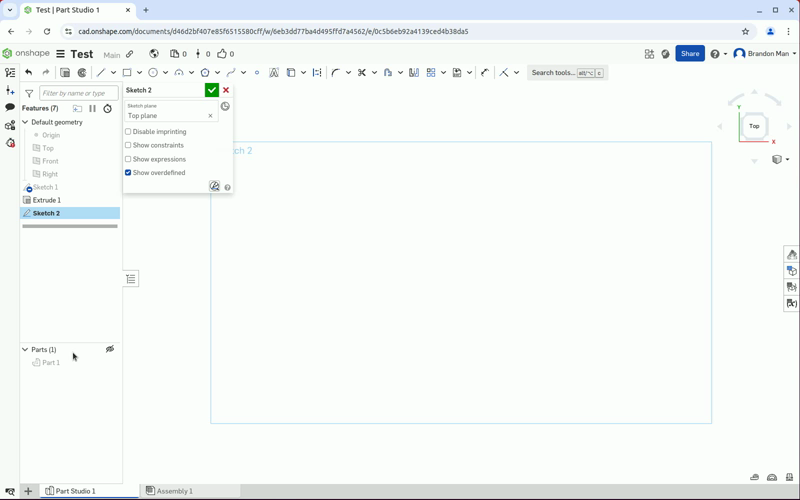
key(l)
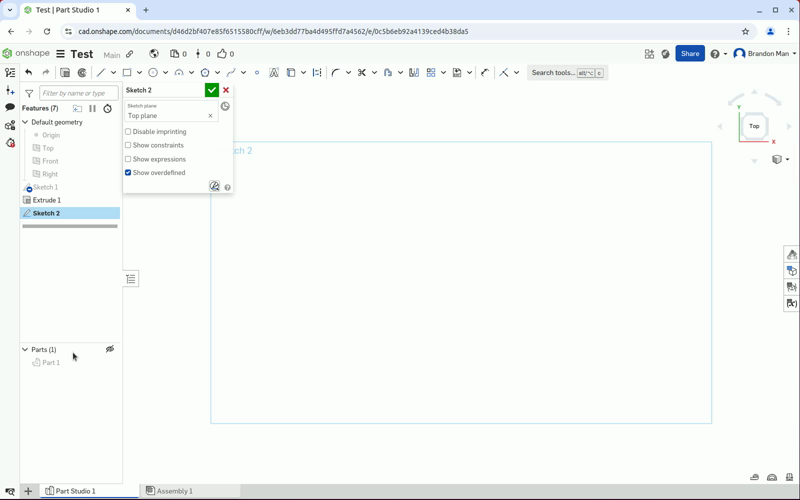
key_down(shift)
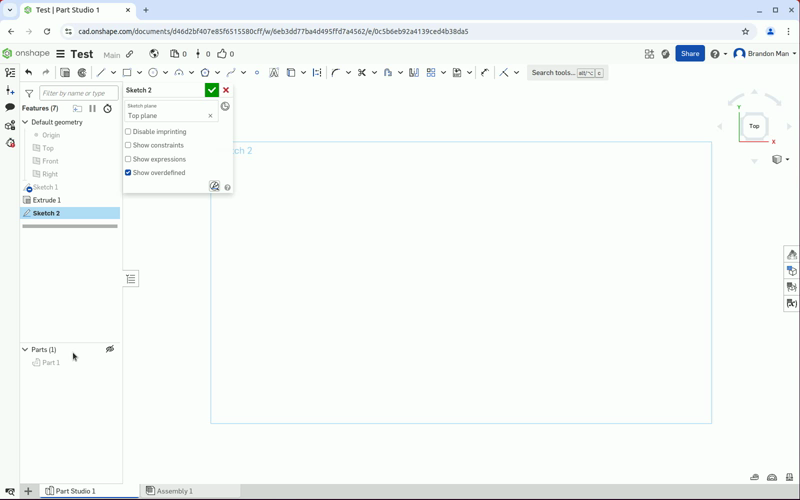
mouse_move(378, 365)
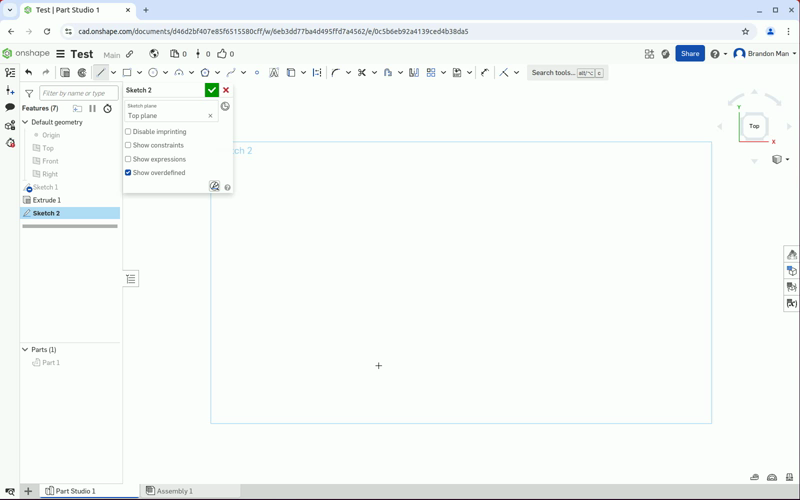
click(378, 365)
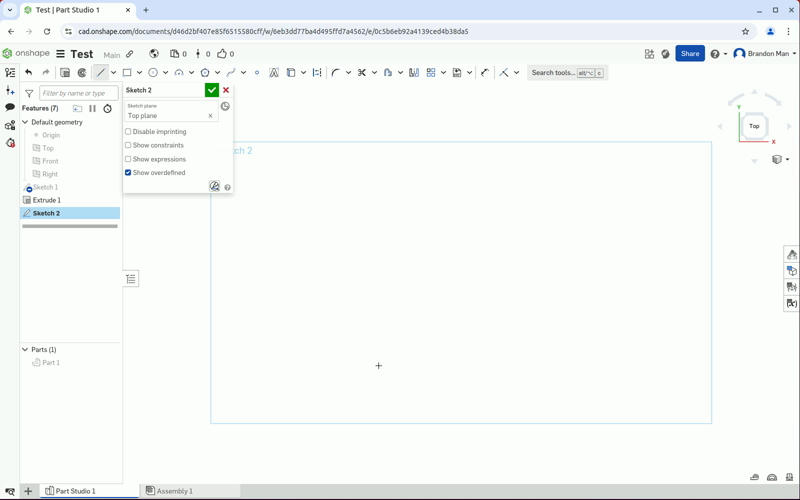
key_up(shift)
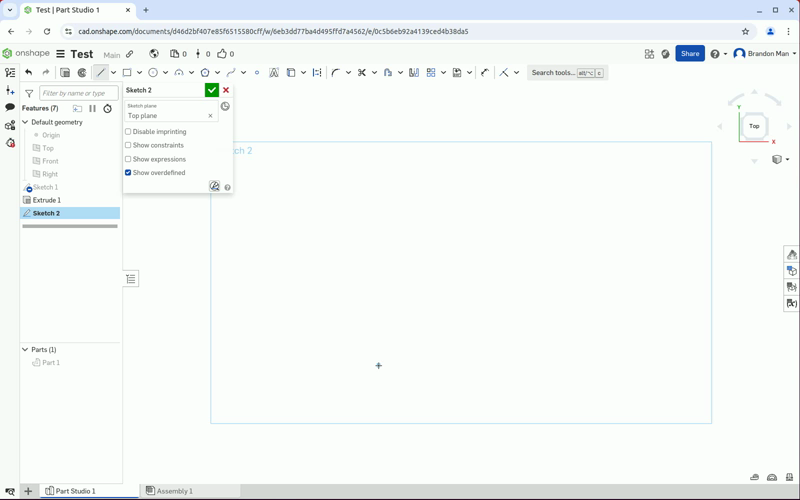
key_down(shift)
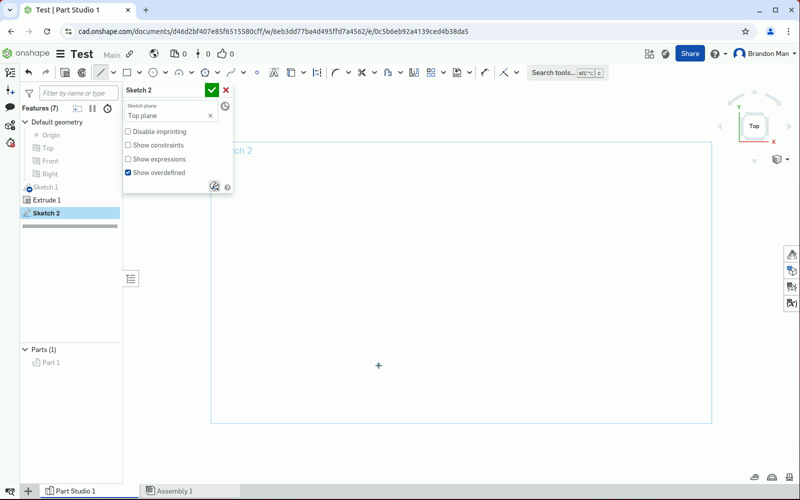
mouse_move(536, 365)
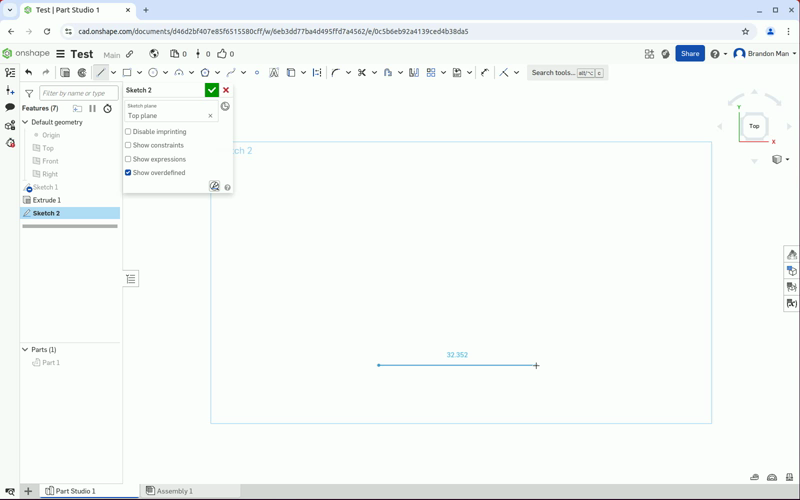
click(536, 365)
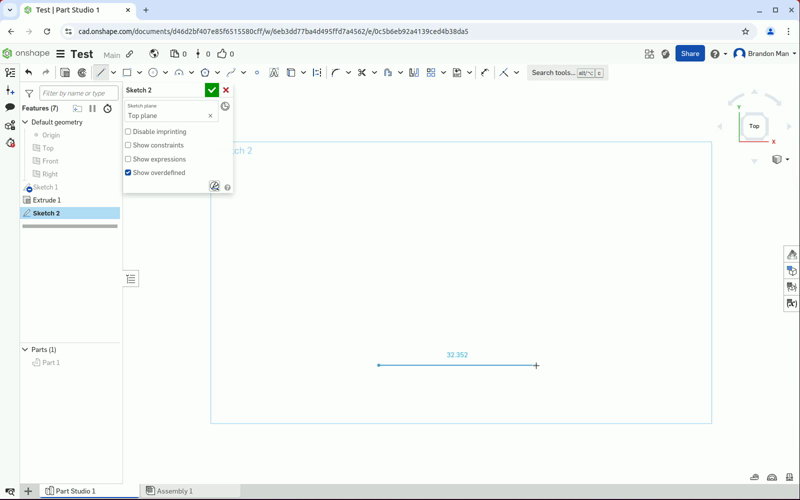
key_up(shift)
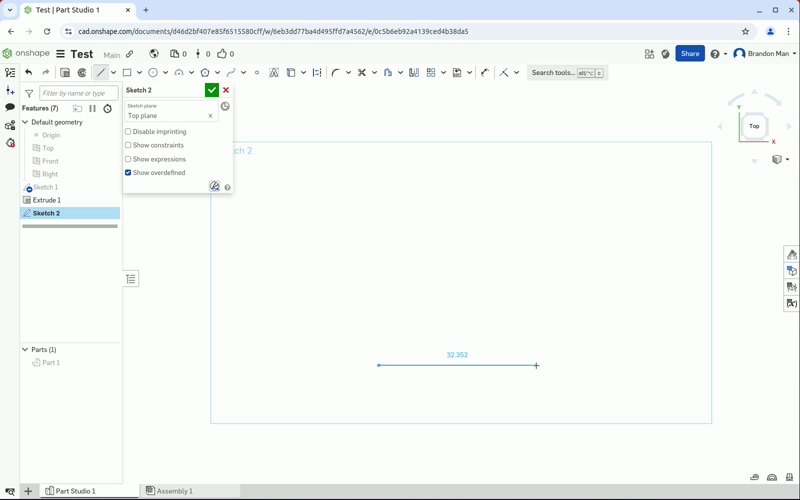
key_down(shift)
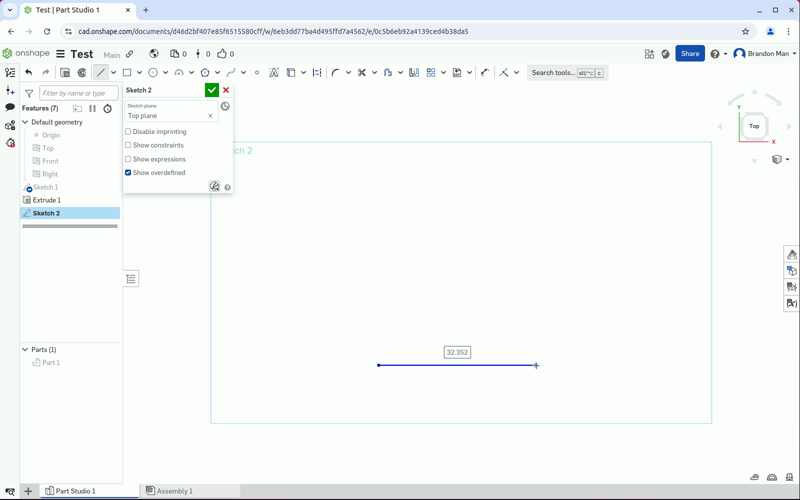
mouse_move(536, 215)
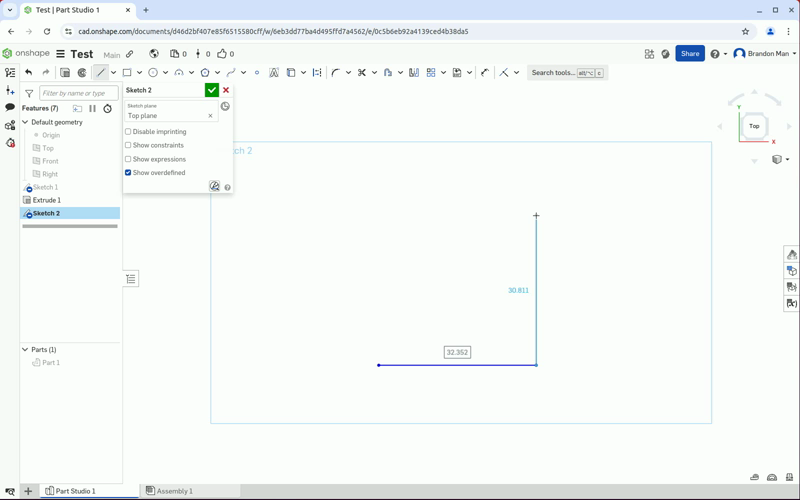
click(536, 215)
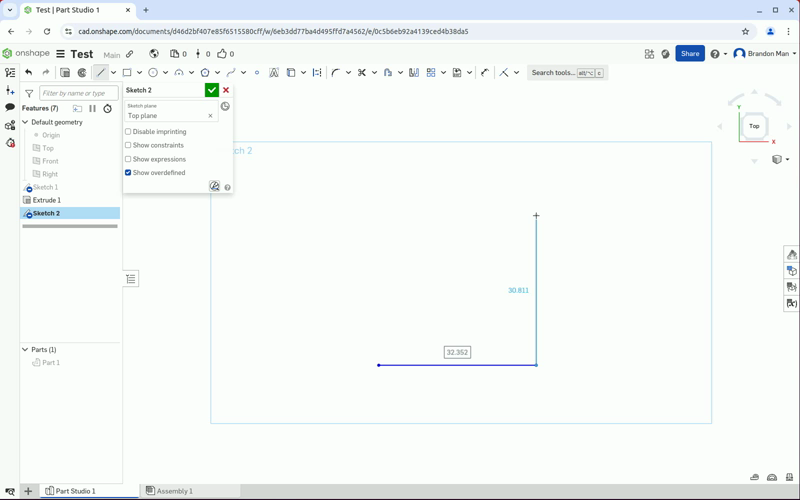
key_up(shift)
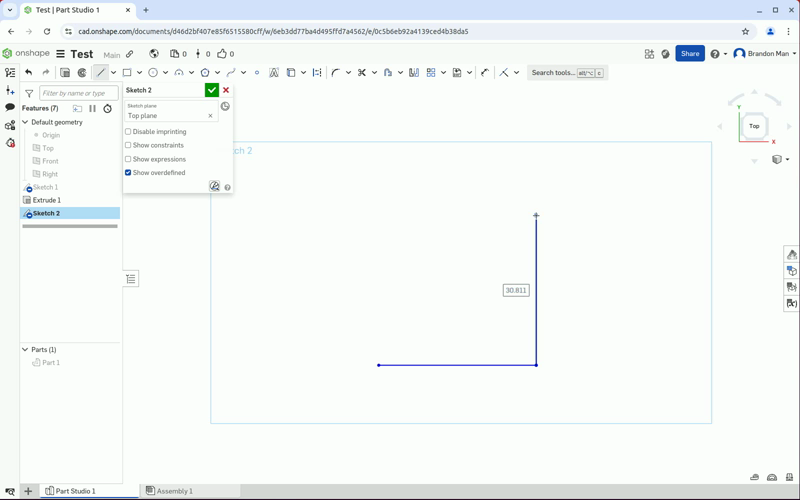
key_down(shift)
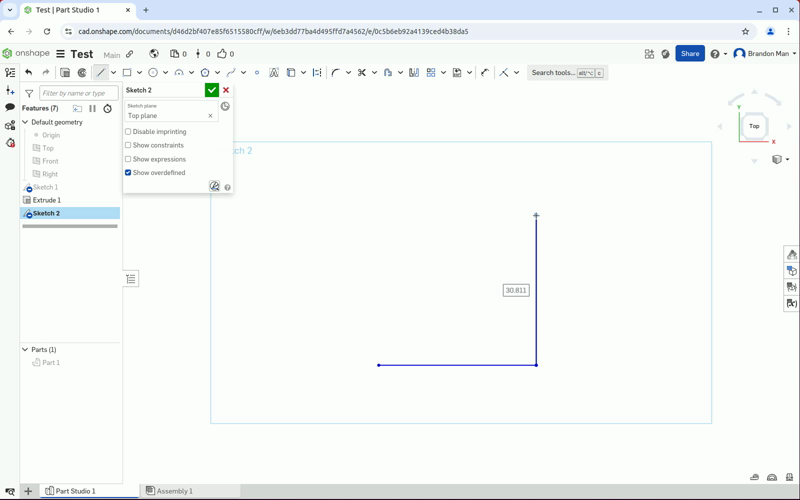
mouse_move(378, 215)
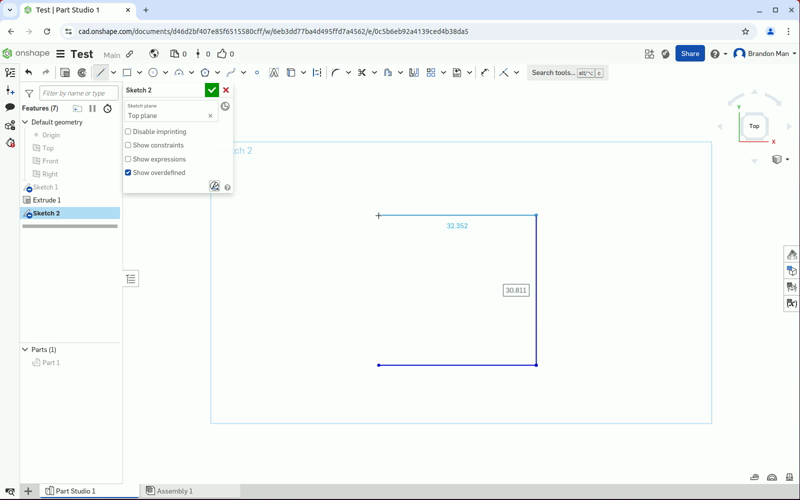
click(378, 215)
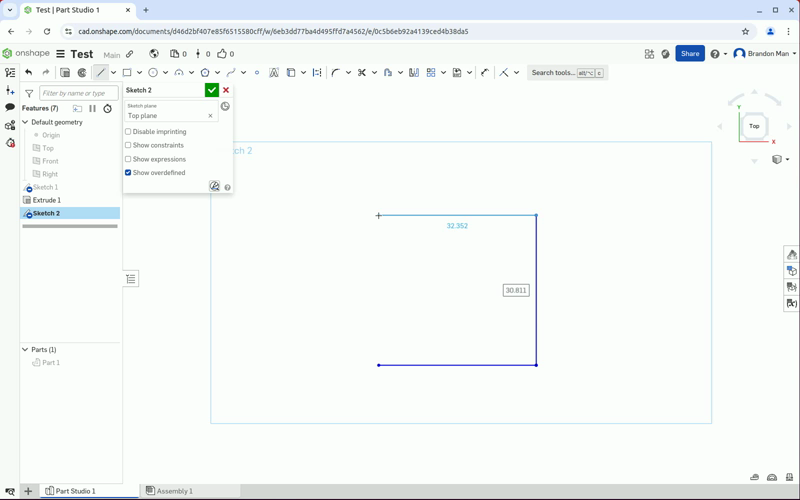
key_up(shift)
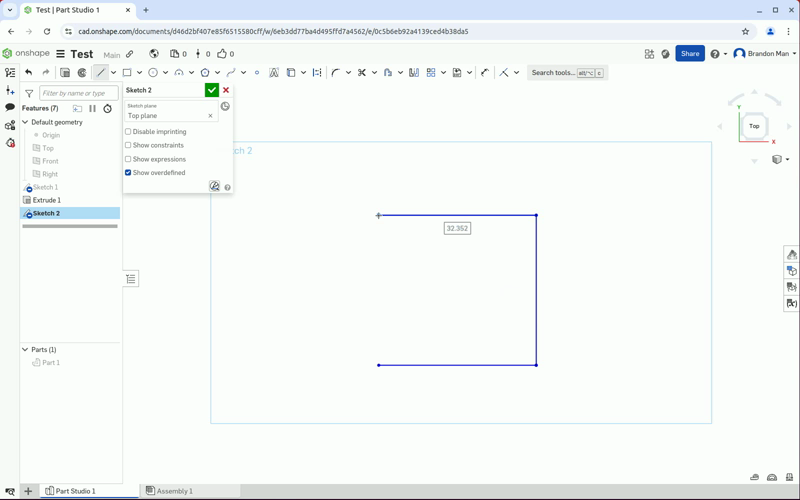
key_down(shift)
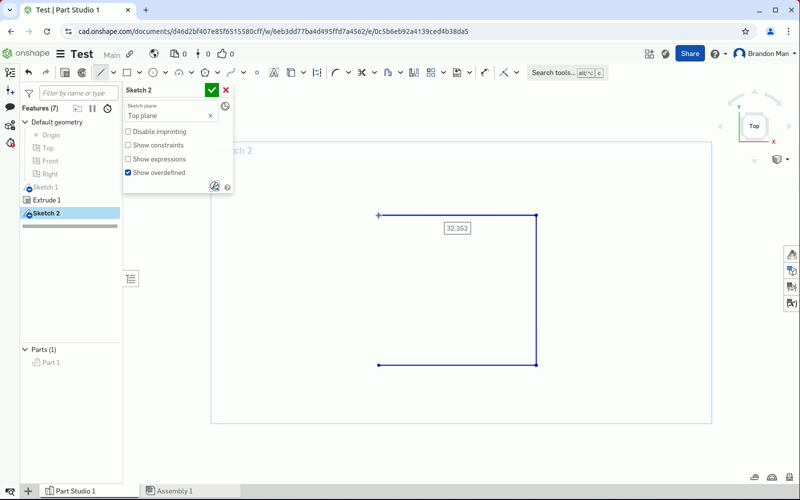
mouse_move(378, 365)
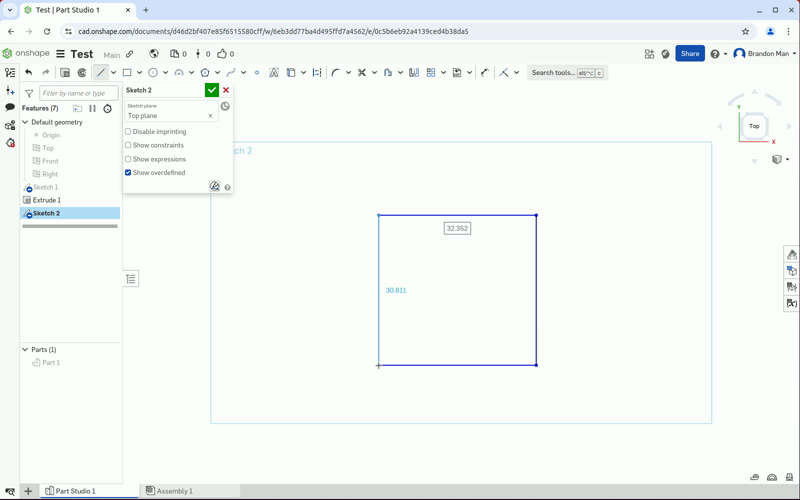
key_up(shift)
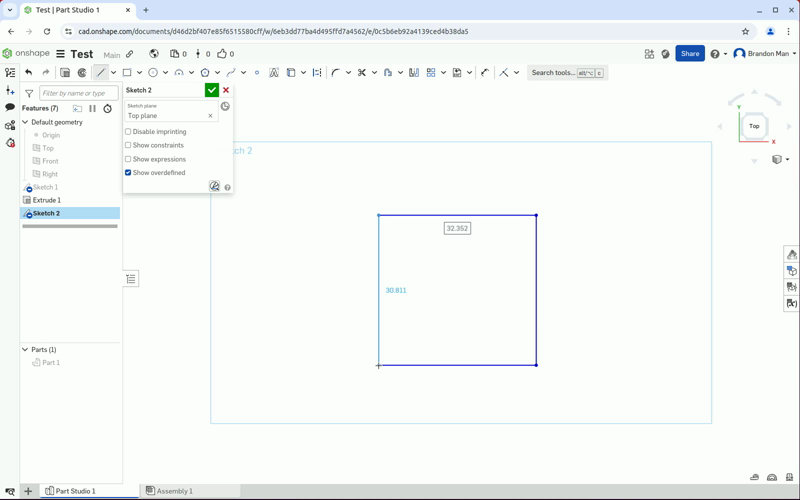
click(378, 365)
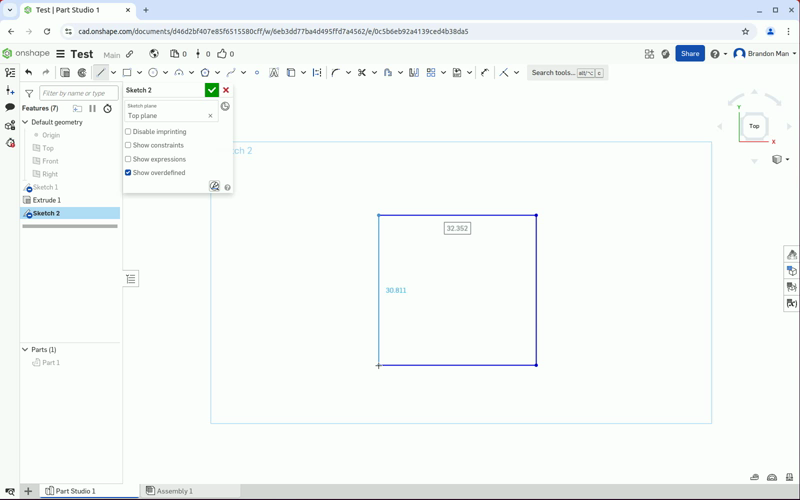
key(esc)
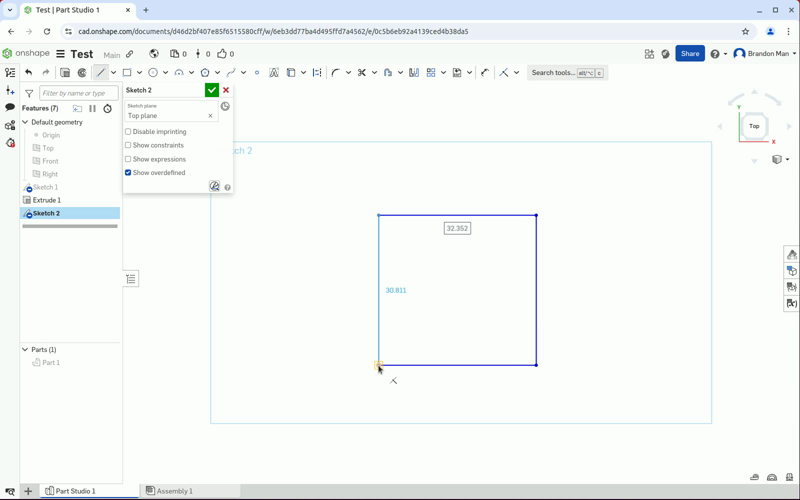
mouse_move(494, 306)
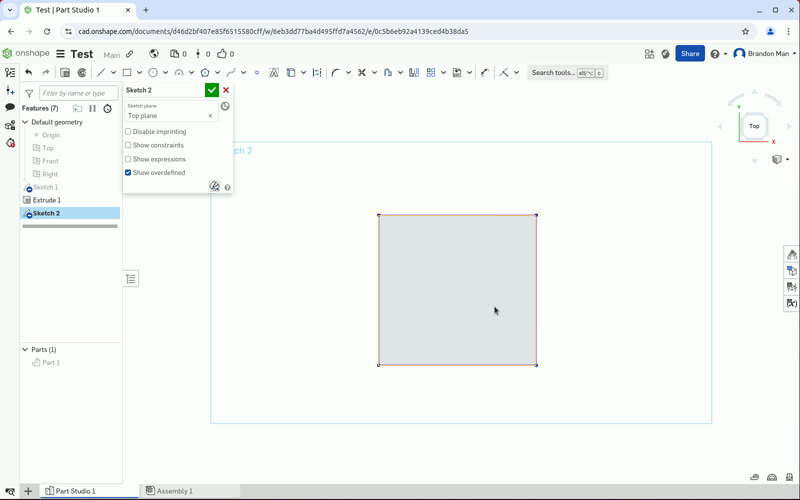
click(494, 306)
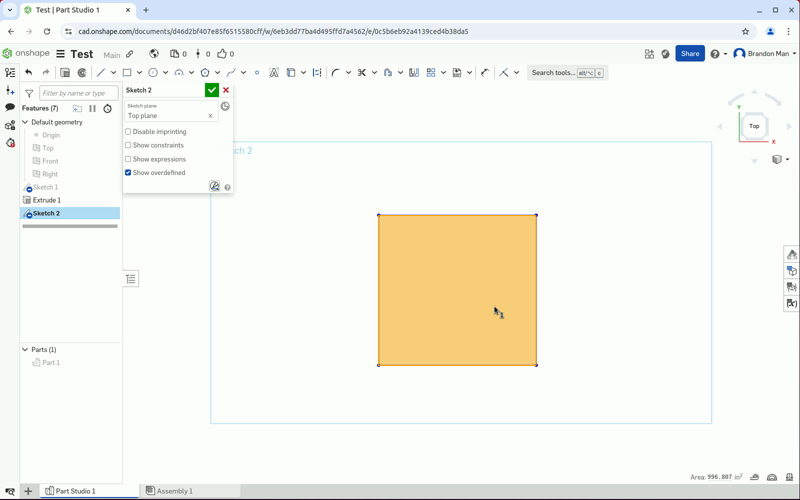
mouse_move(73, 352)
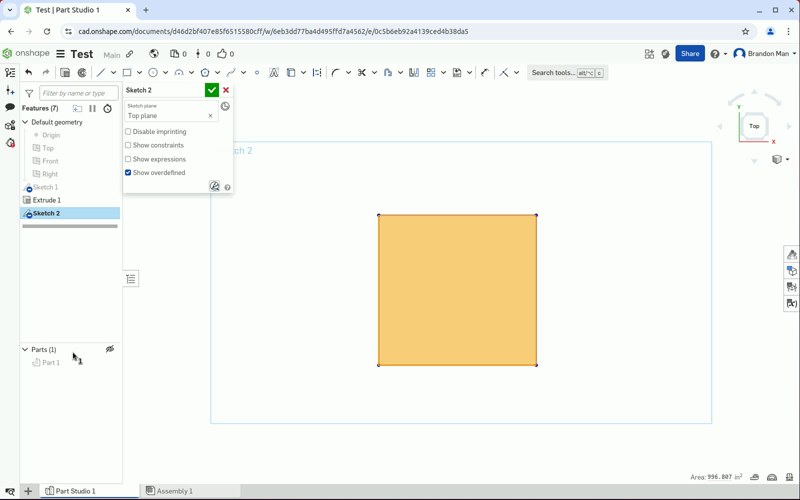
key(shift+y)
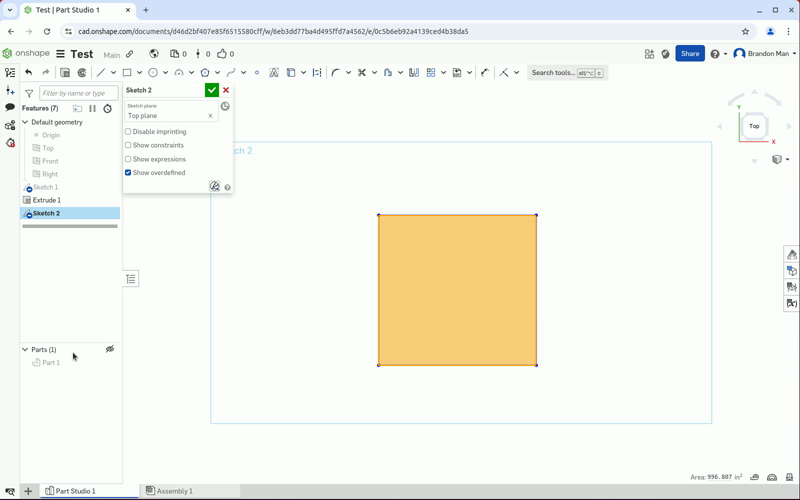
key(shift+e)
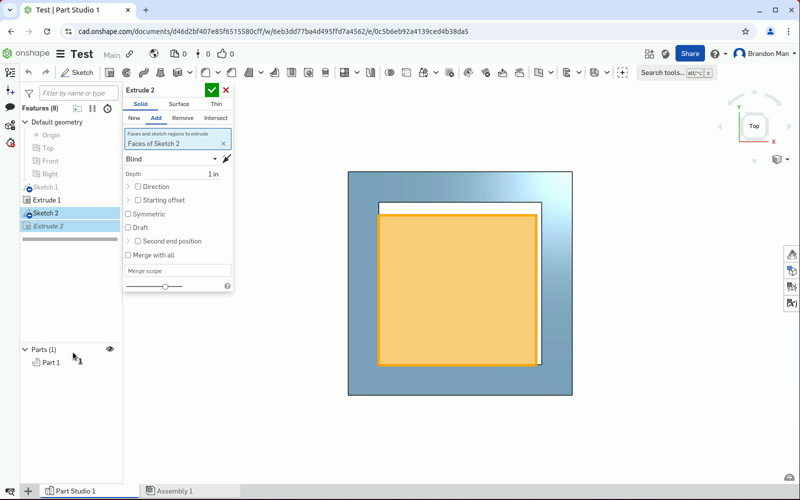
mouse_move(143, 106)
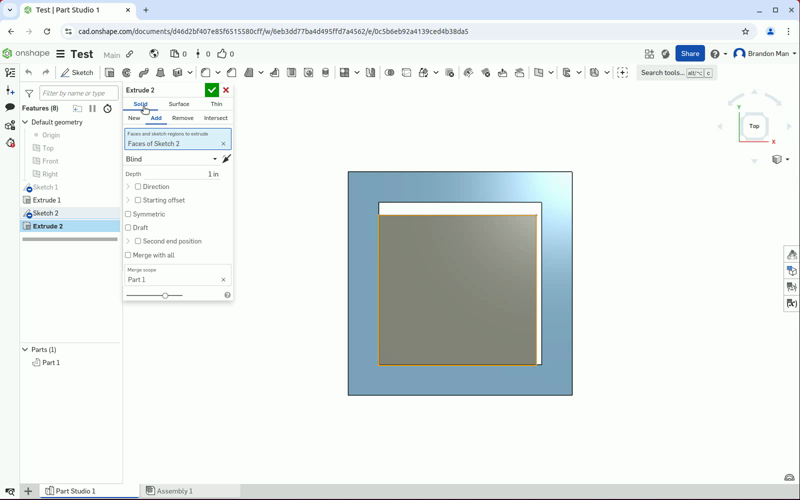
click(143, 106)
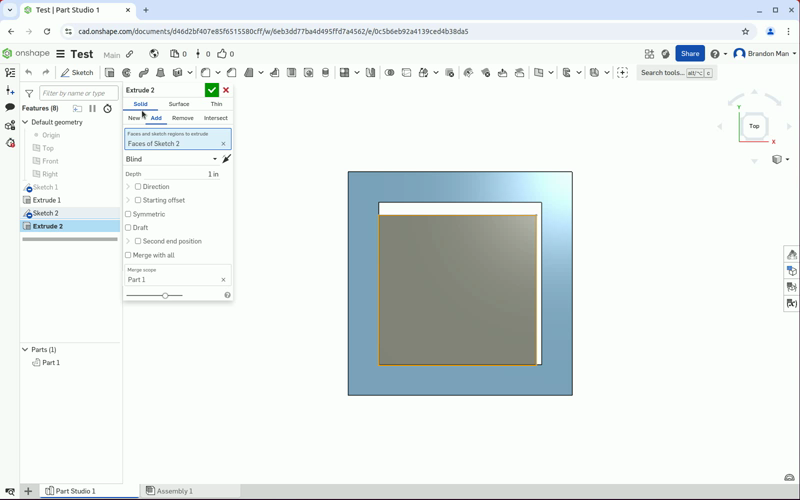
mouse_move(137, 120)
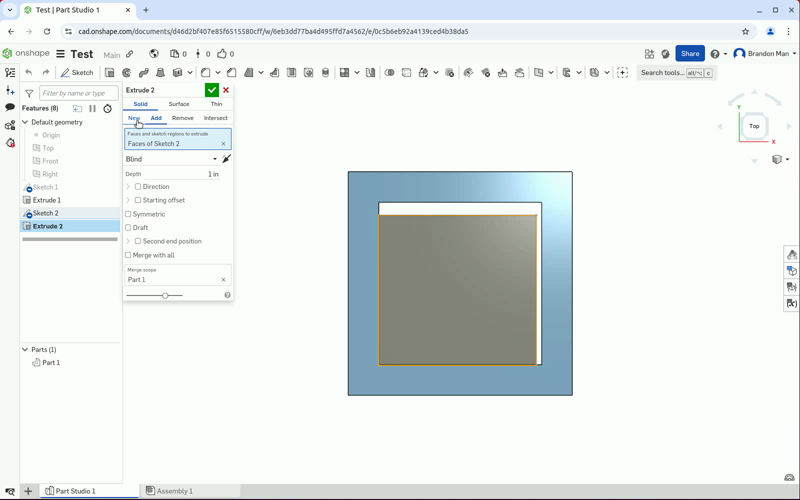
click(137, 120)
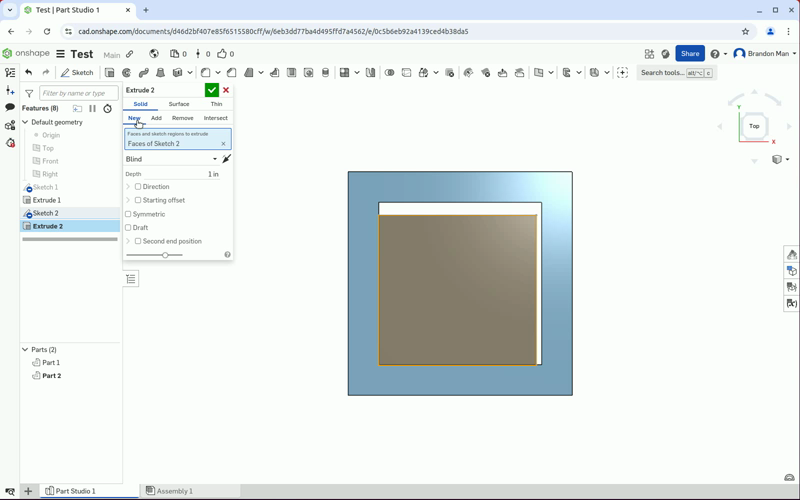
key(tab, 4)
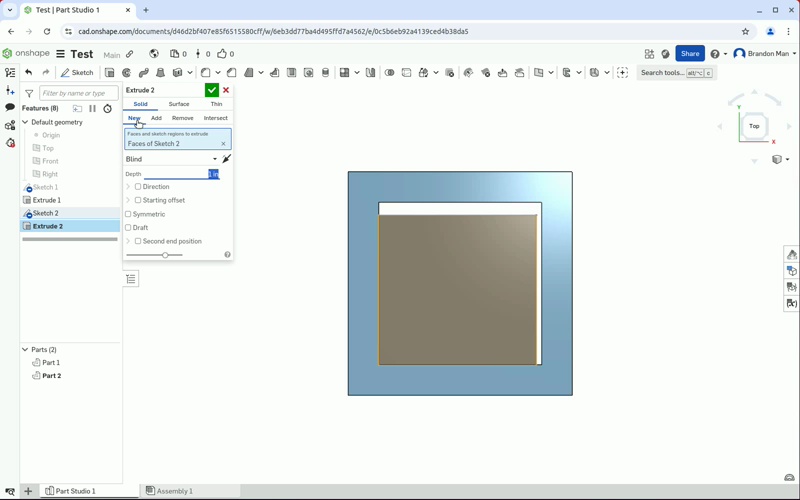
text(1.204)
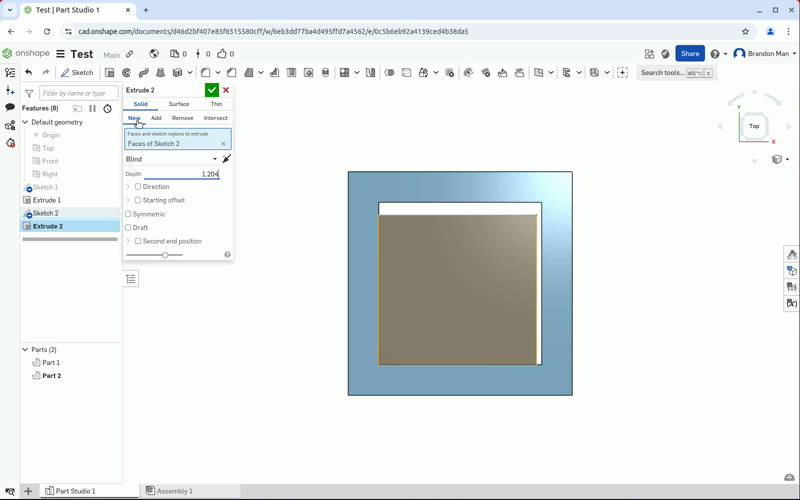
key(enter)
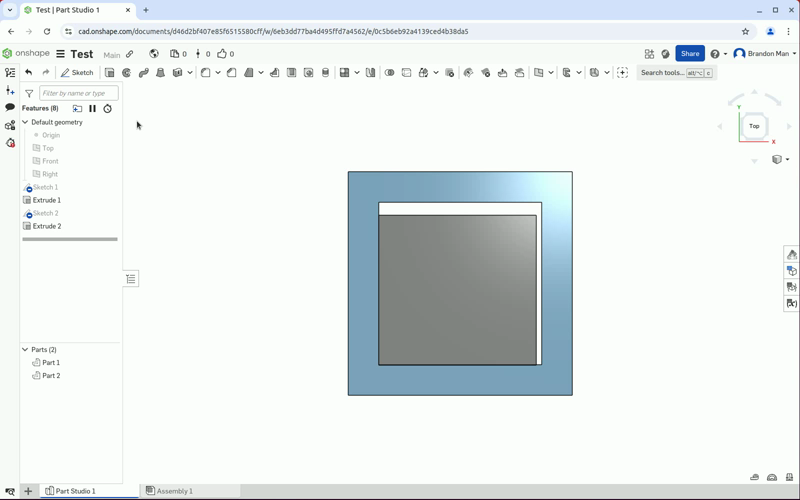
key(shift+h)
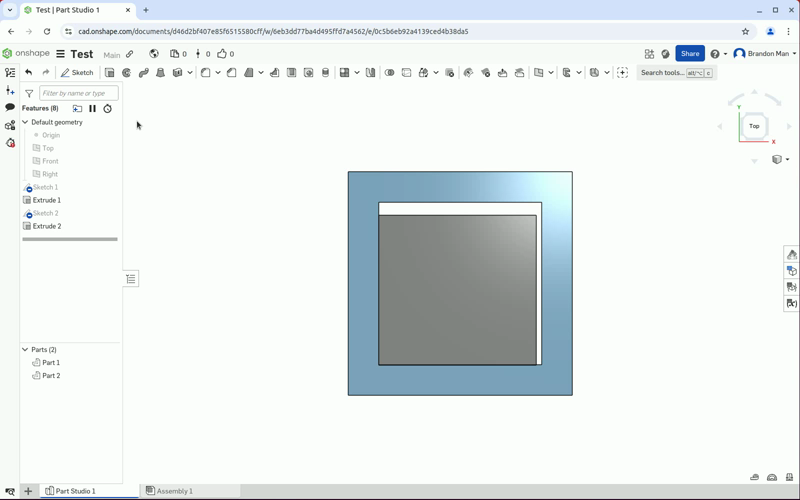
key(shift+h)
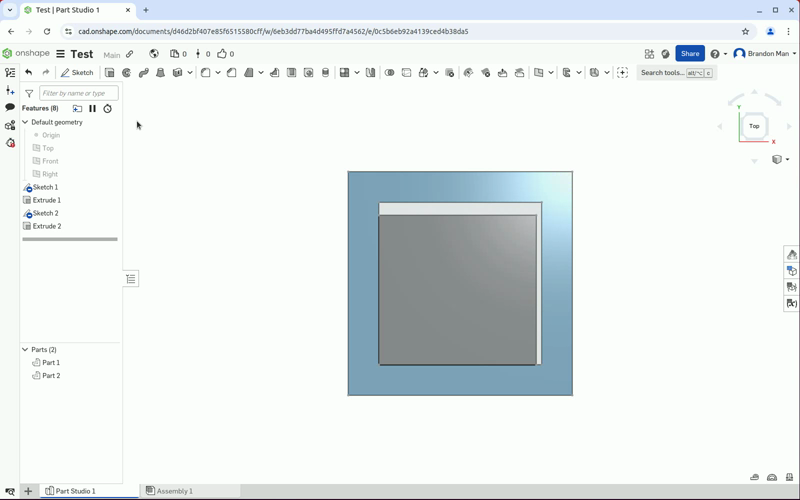
key(shift+7)
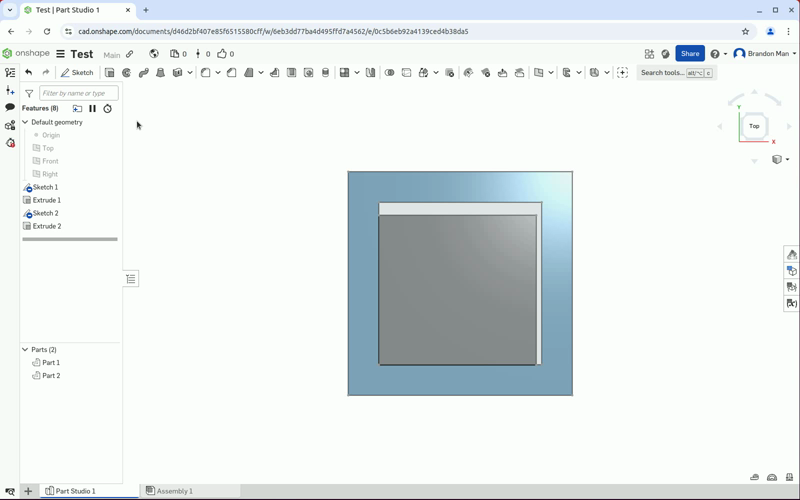
key(up, 3)
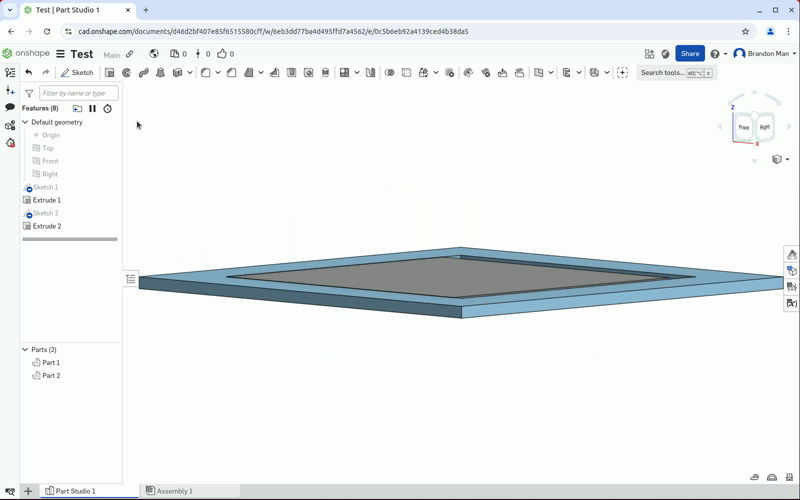
key(left, 3)
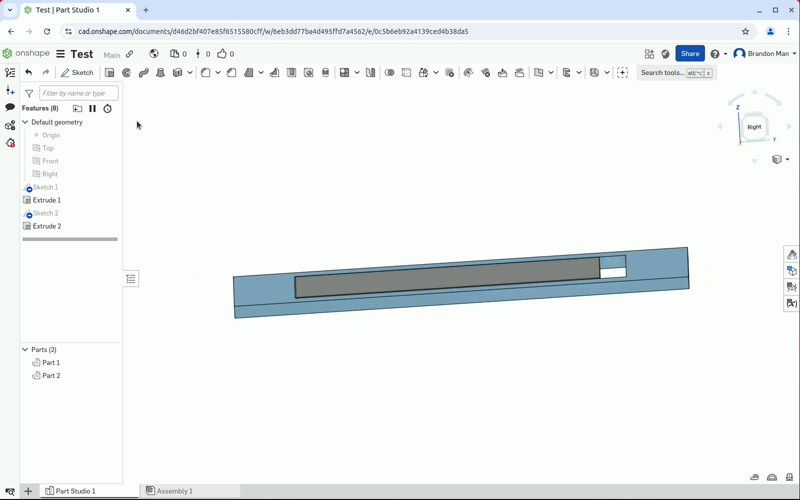
key(right, 3)
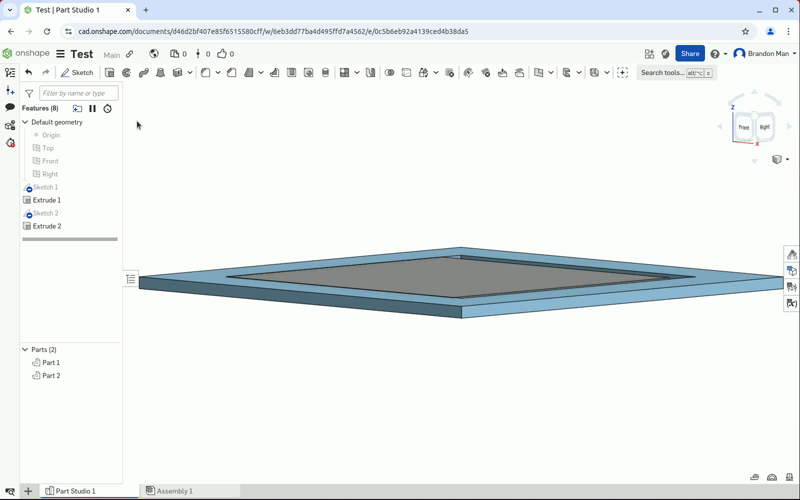
key(down, 3)
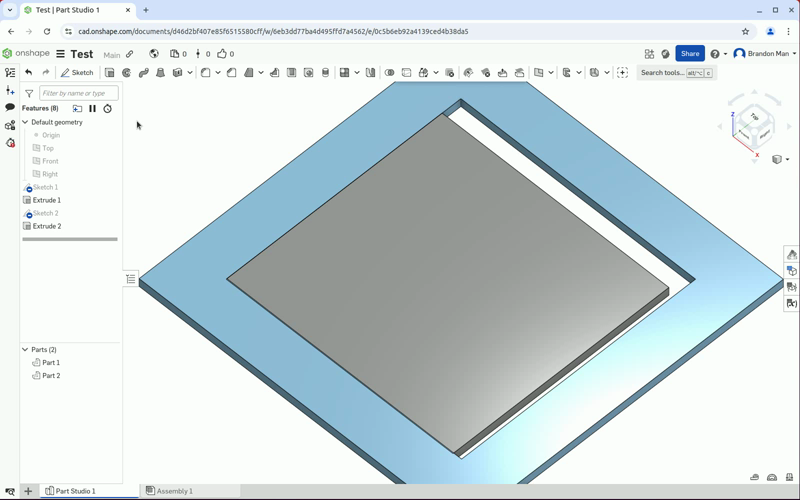
mouse_move(73, 189)
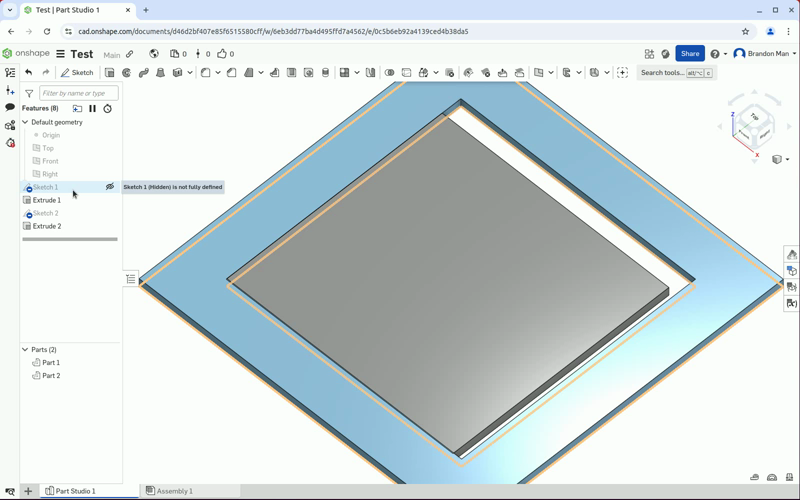
click(73, 189)